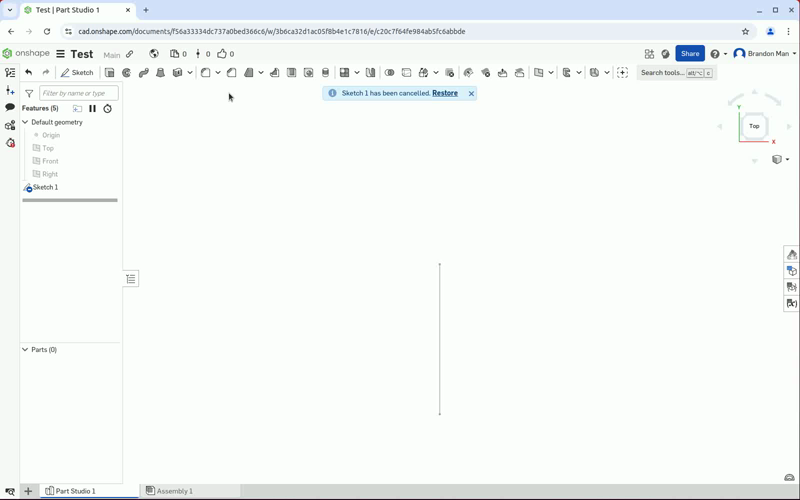
key(shift+h)
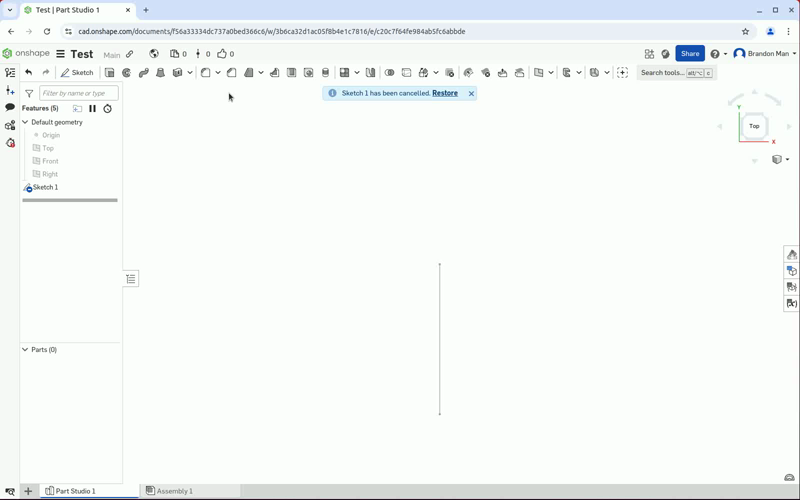
key(shift+s)
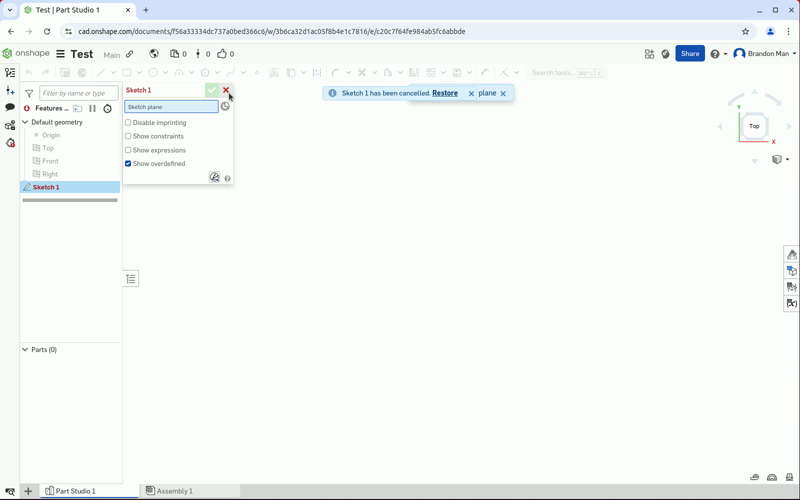
mouse_move(73, 150)
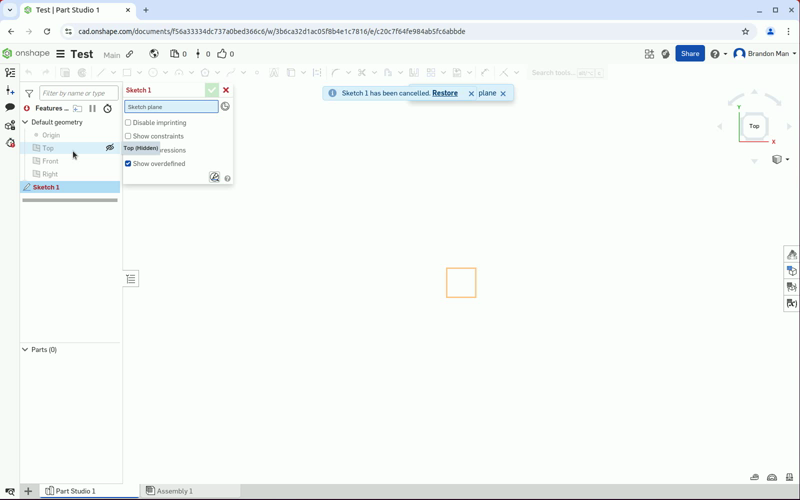
click(73, 150)
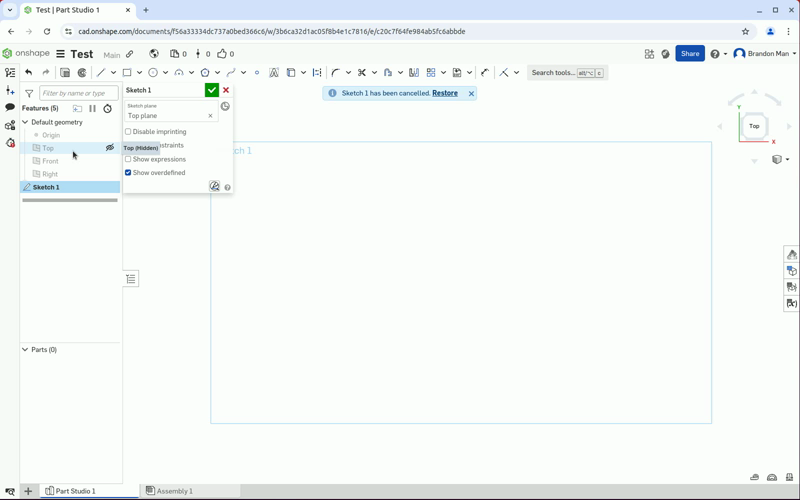
mouse_move(73, 352)
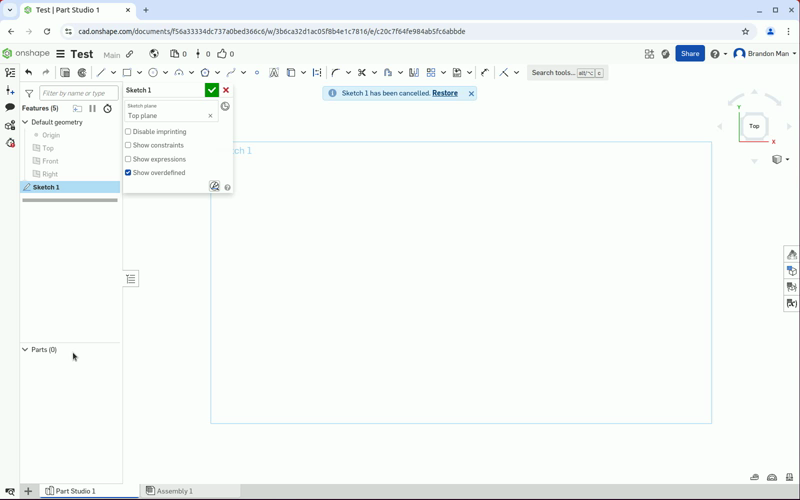
key(y)
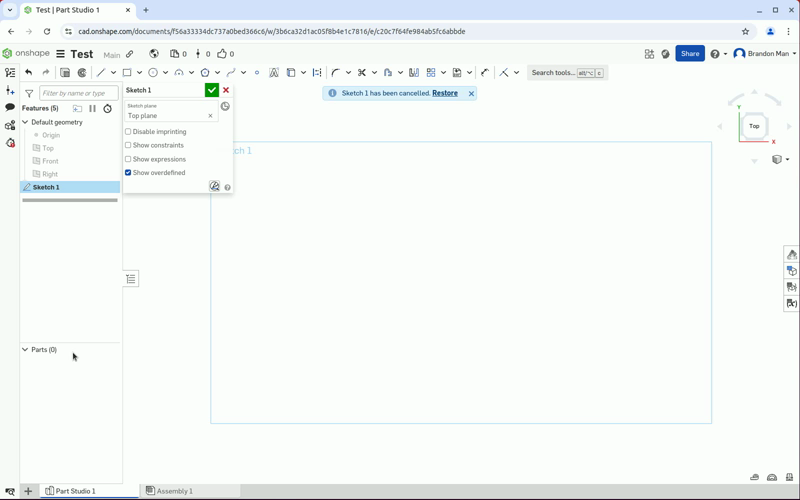
key(l)
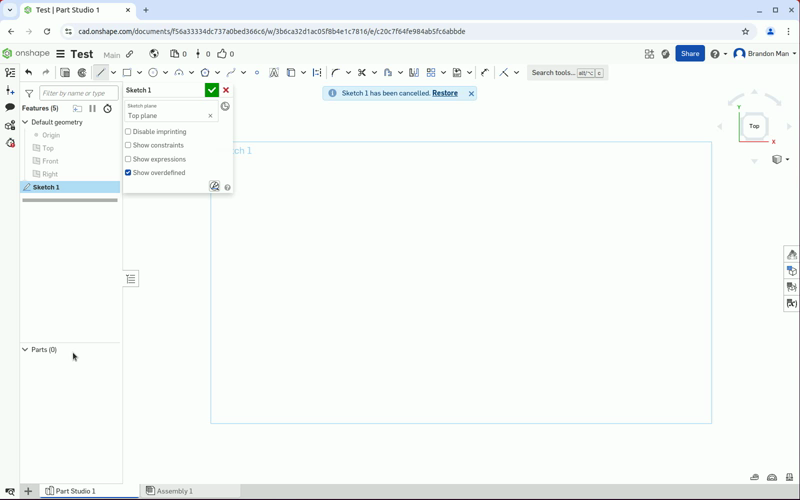
key_down(shift)
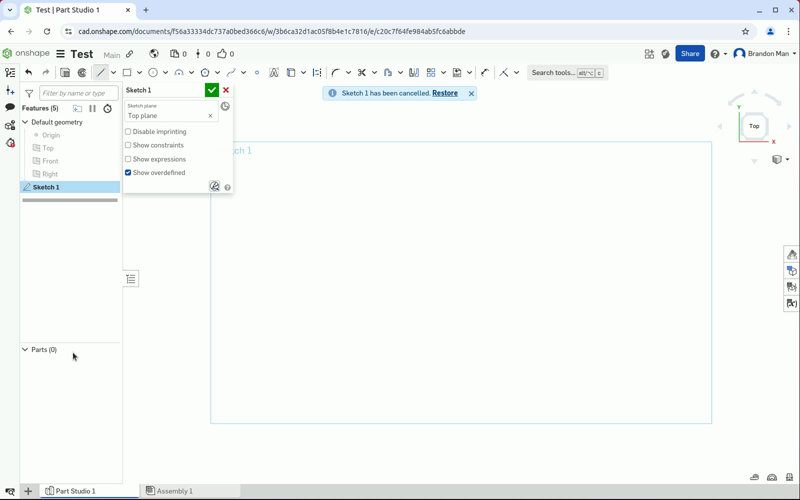
mouse_move(352, 357)
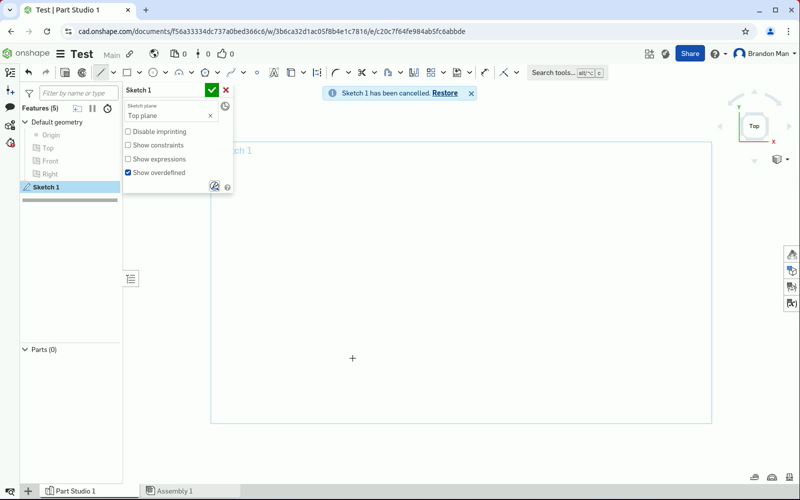
click(352, 357)
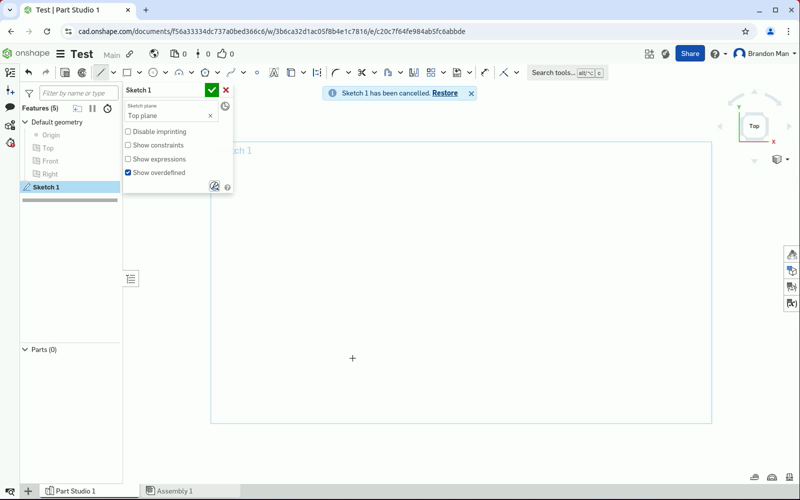
key_up(shift)
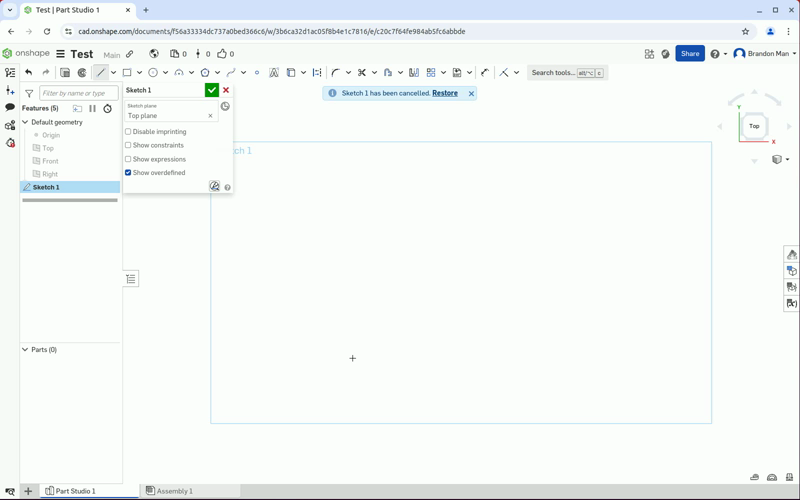
key_down(shift)
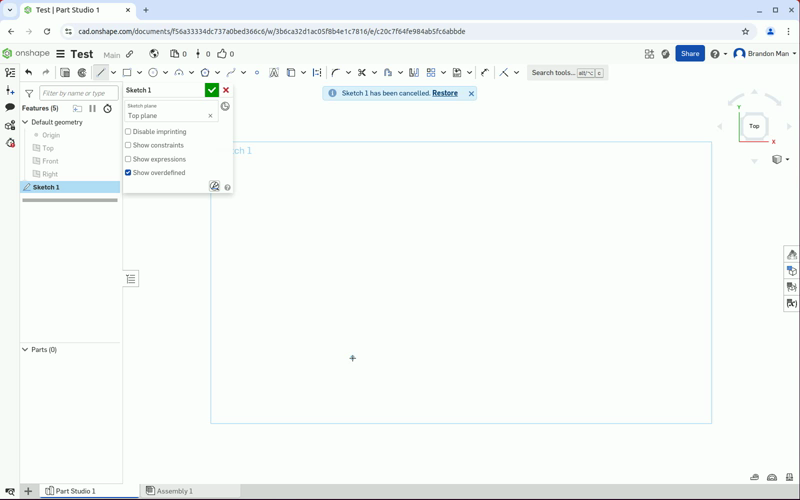
mouse_move(570, 357)
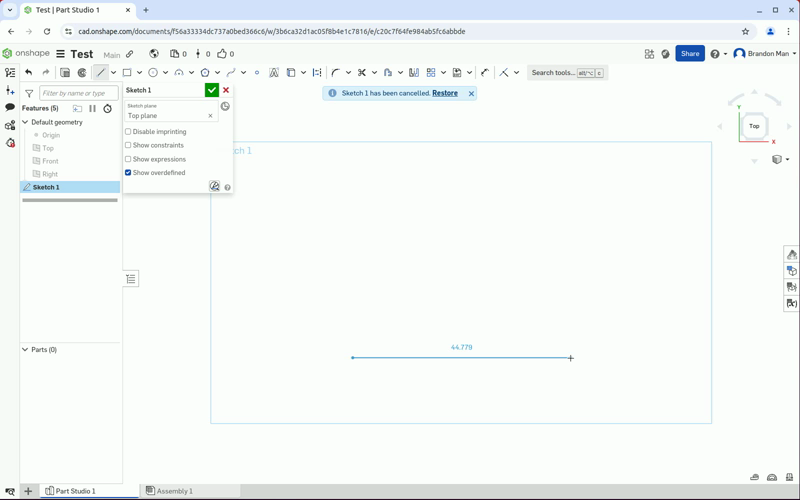
click(570, 357)
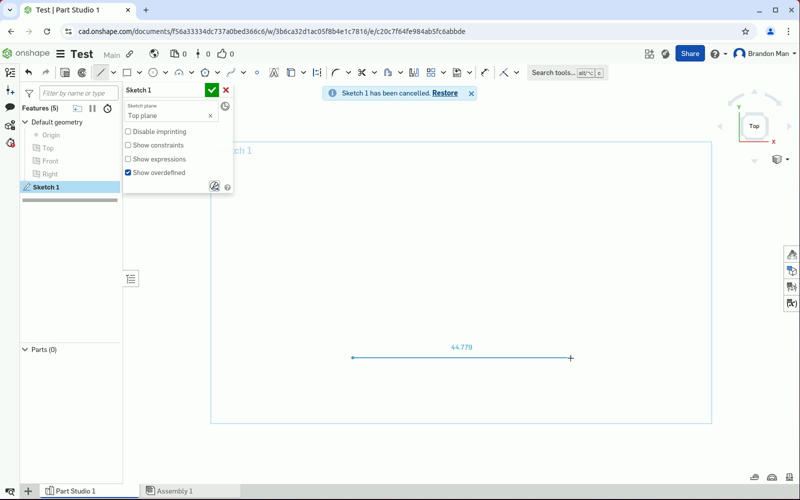
key_up(shift)
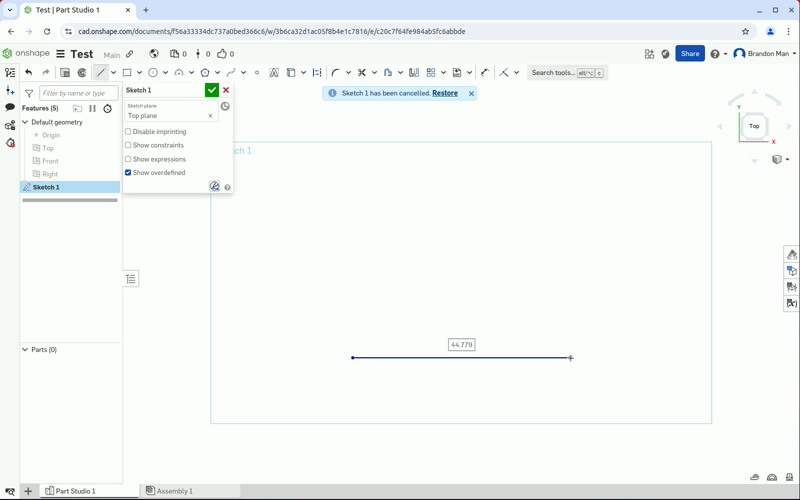
key_down(shift)
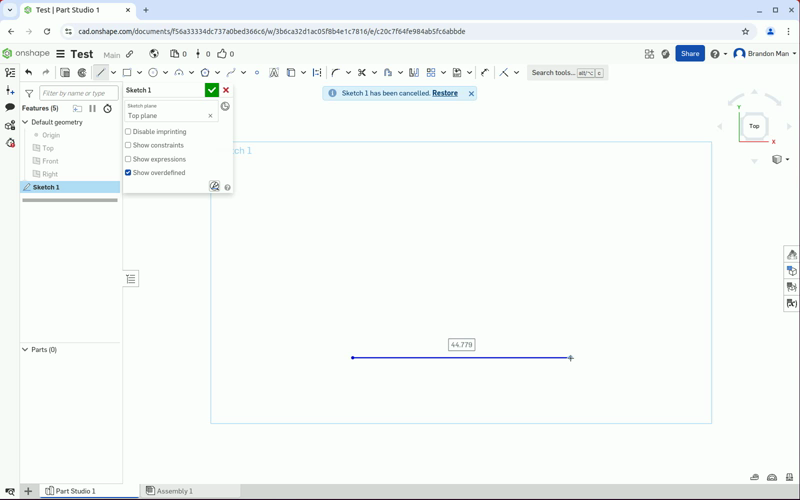
mouse_move(570, 256)
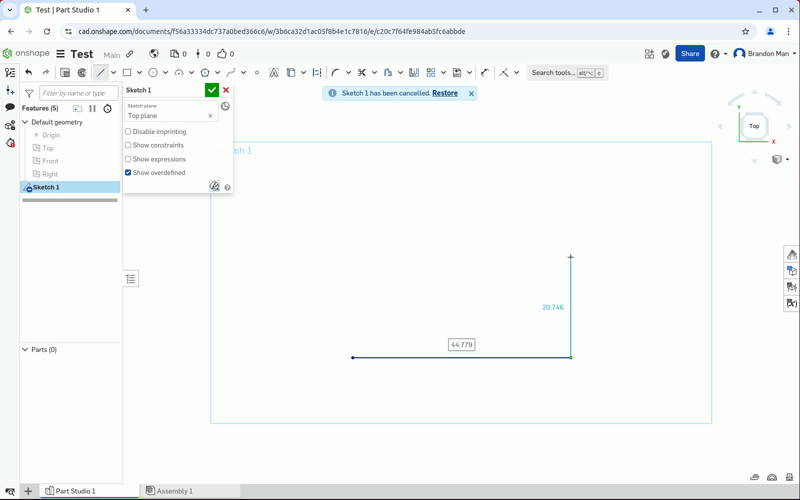
click(570, 256)
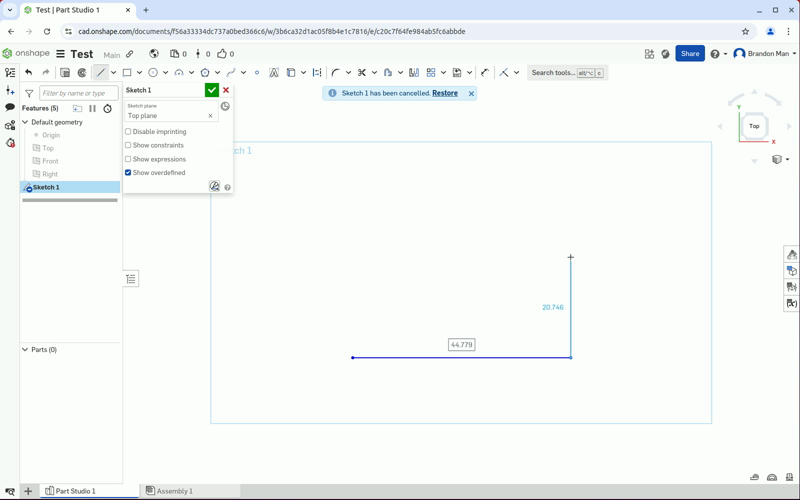
key_up(shift)
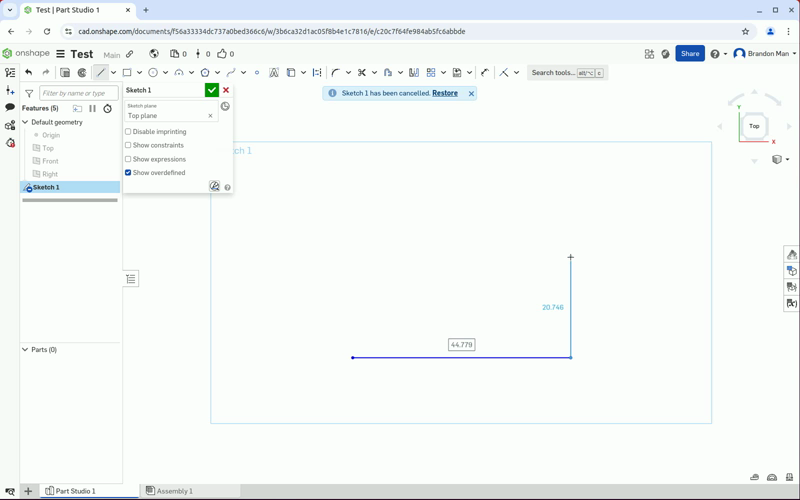
key_down(shift)
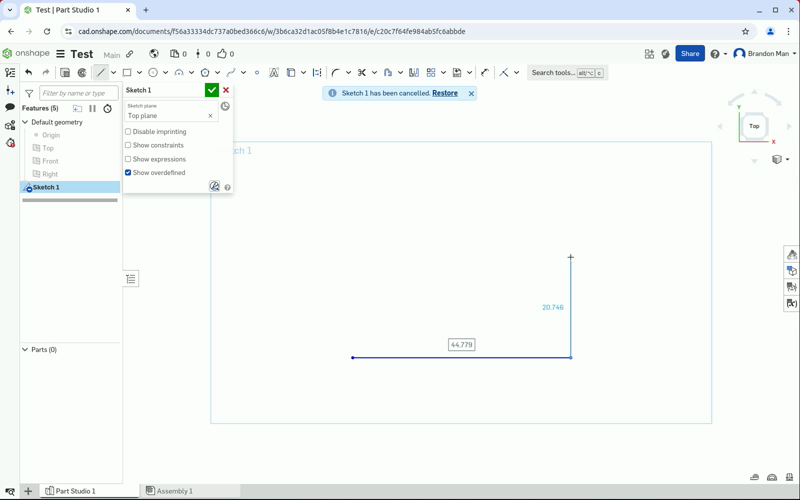
mouse_move(352, 256)
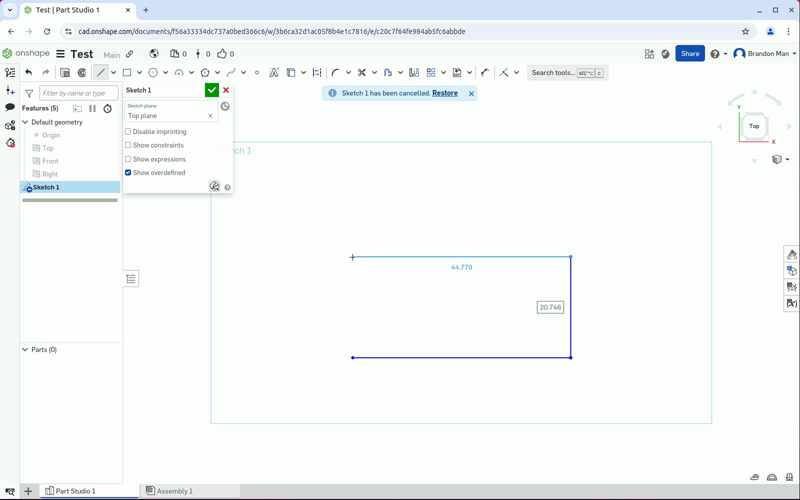
click(352, 256)
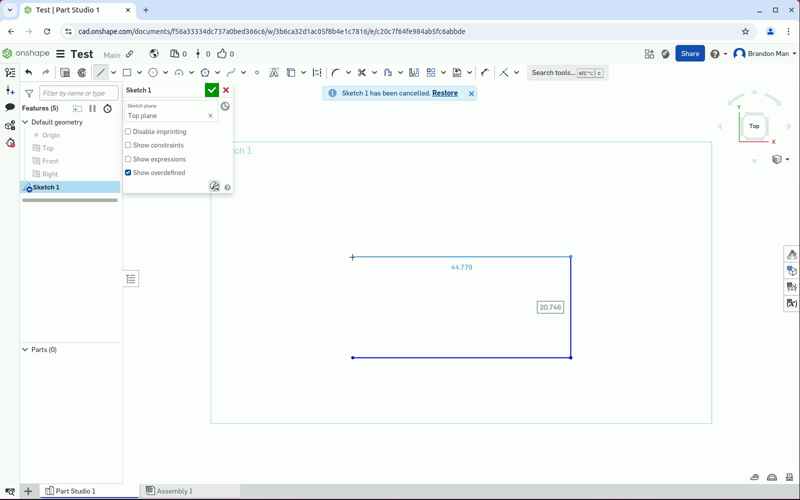
key_up(shift)
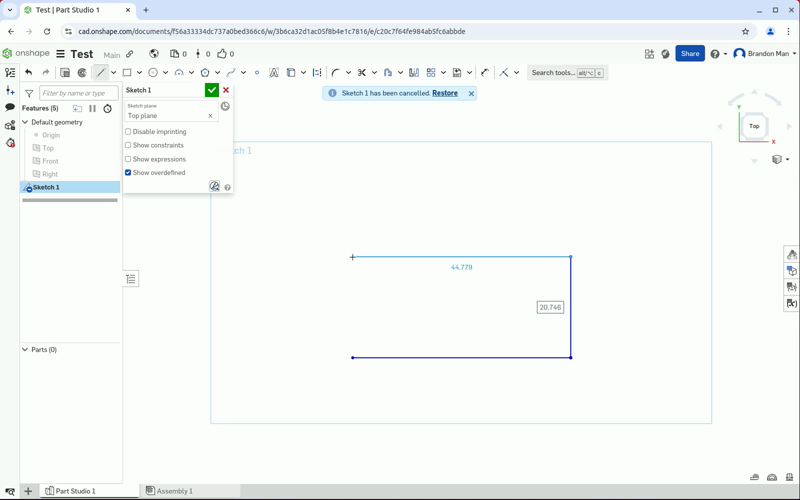
key_down(shift)
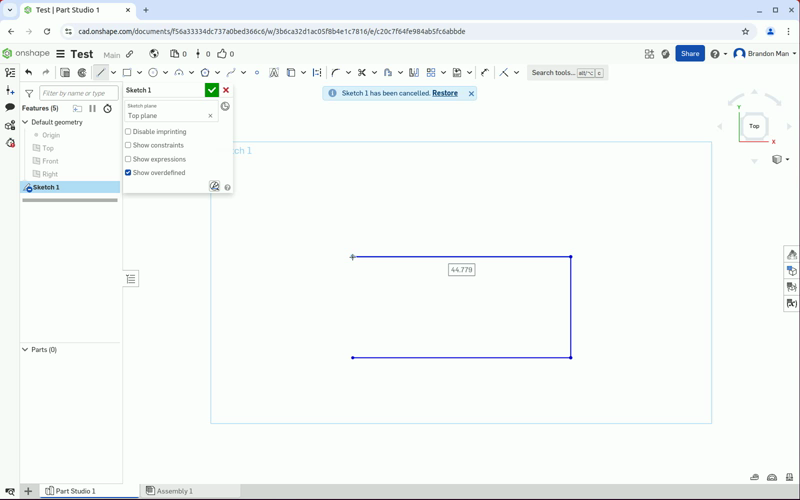
mouse_move(352, 357)
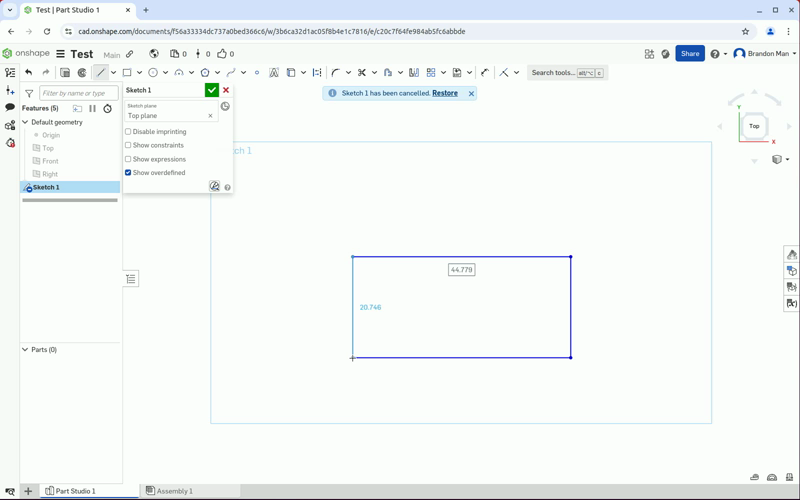
key_up(shift)
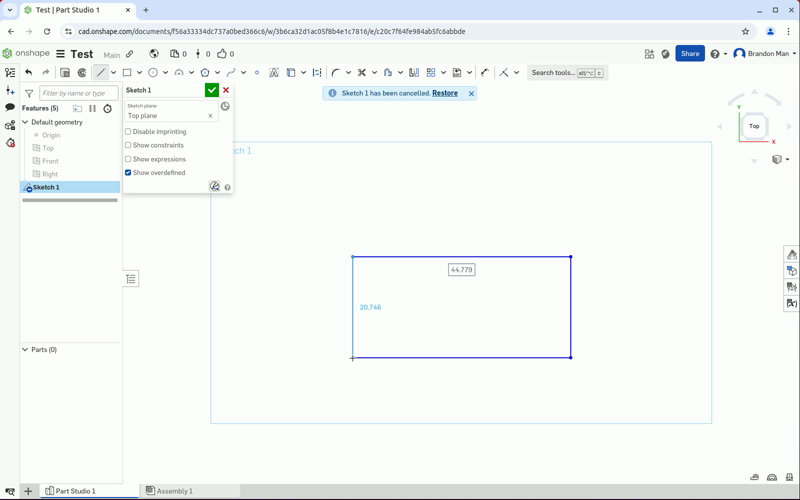
click(352, 357)
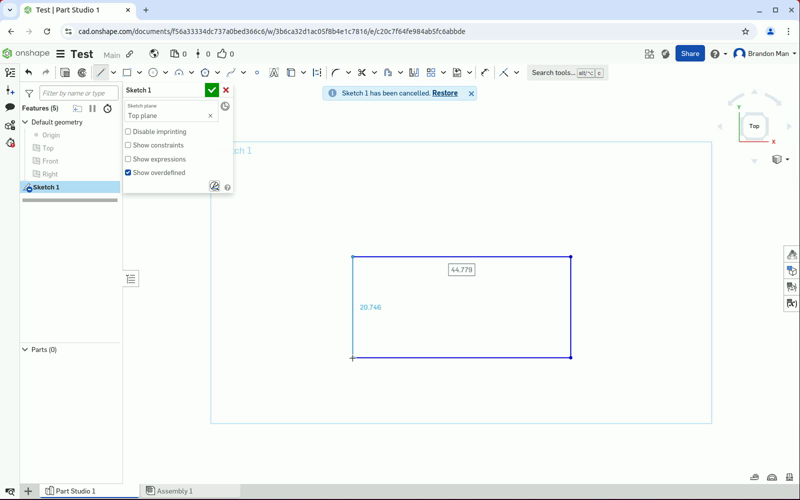
key(esc)
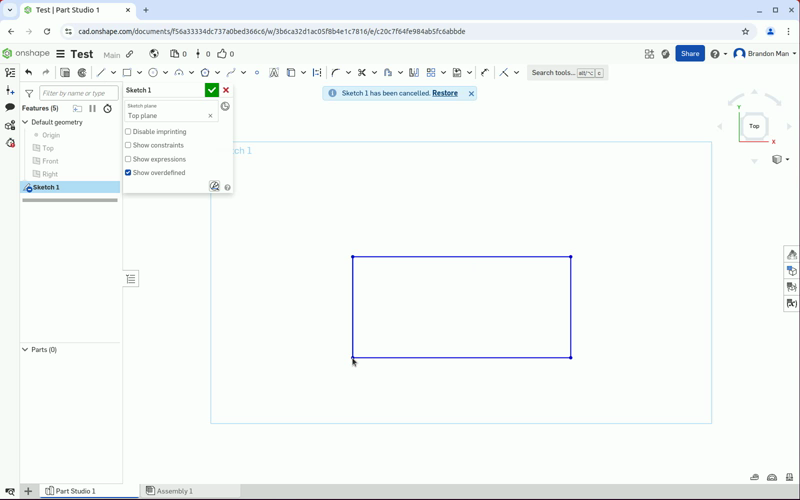
mouse_move(526, 324)
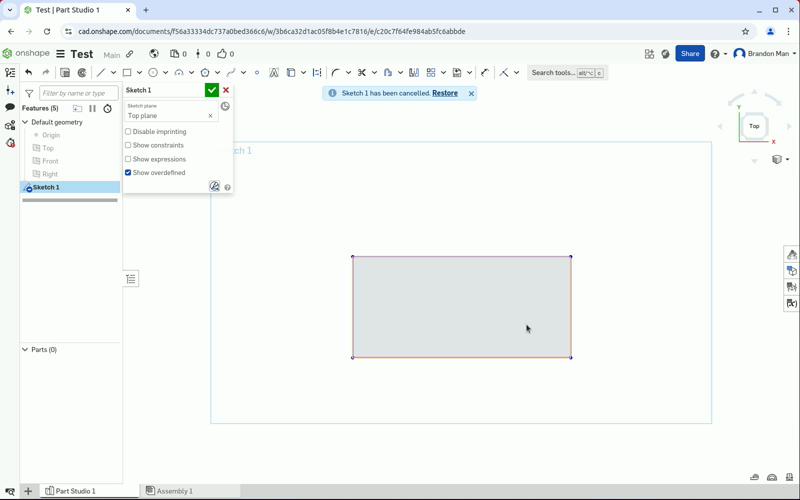
click(526, 324)
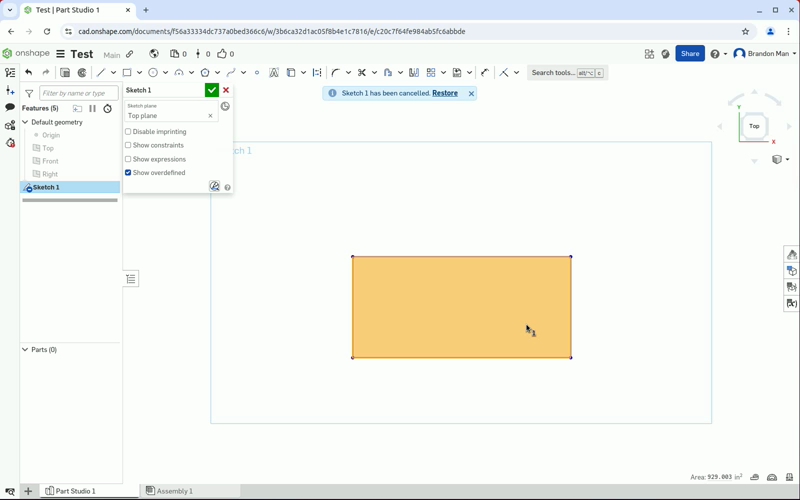
mouse_move(73, 352)
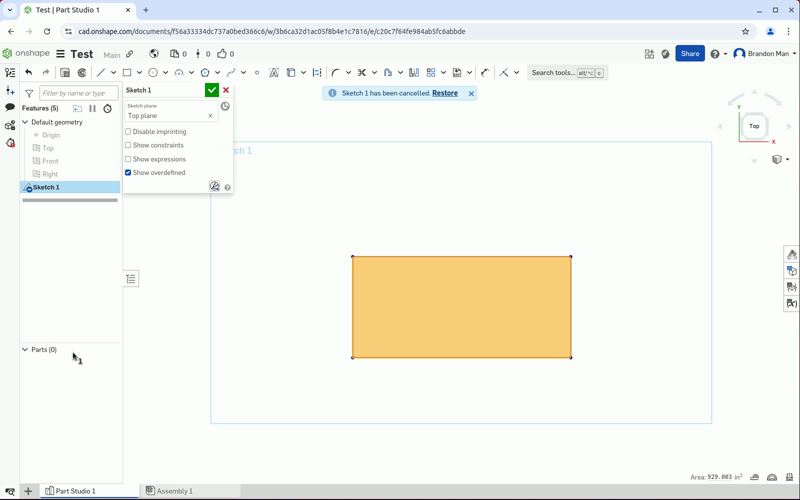
key(shift+y)
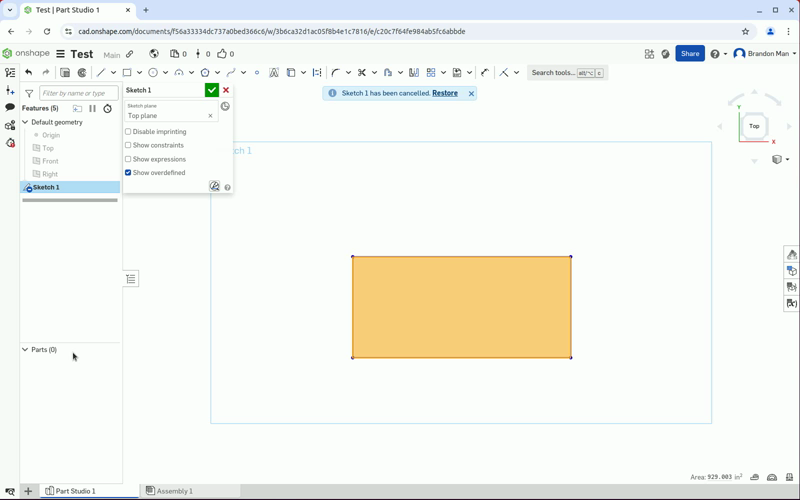
key(shift+e)
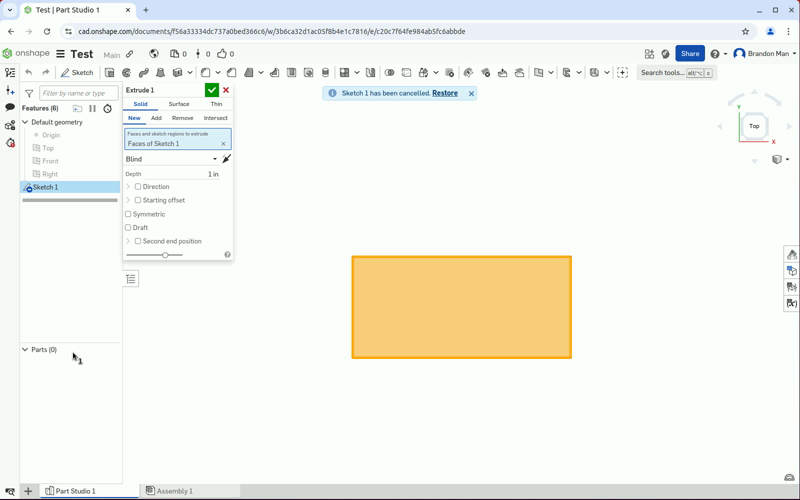
mouse_move(143, 106)
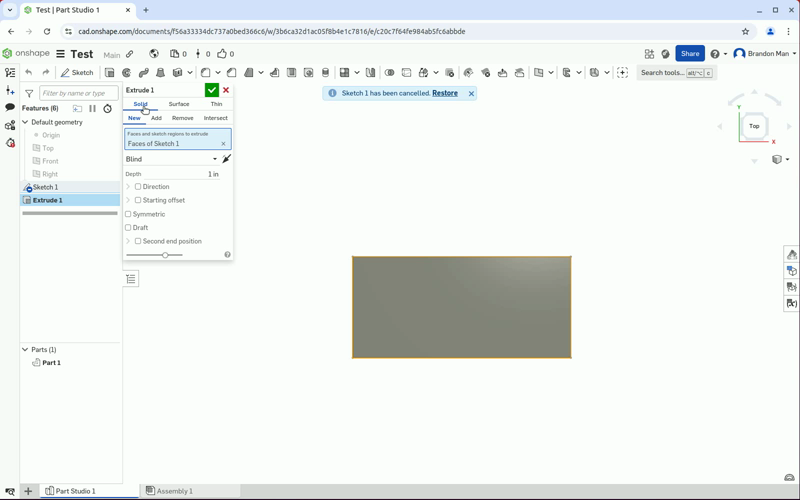
click(143, 106)
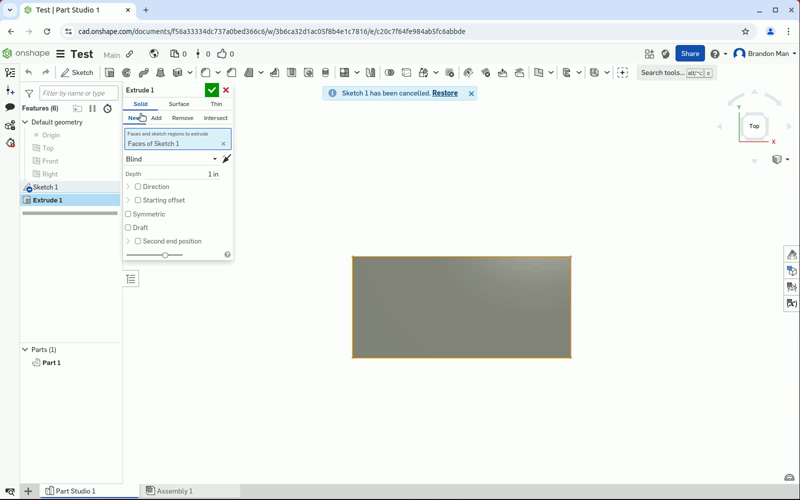
mouse_move(137, 120)
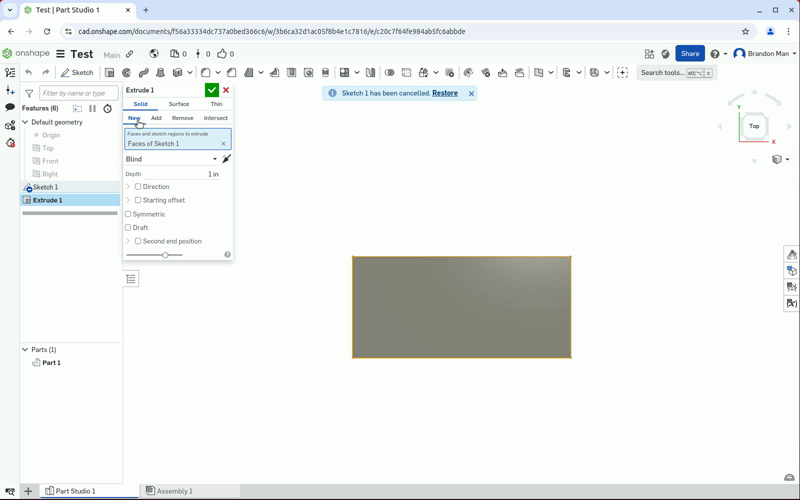
click(137, 120)
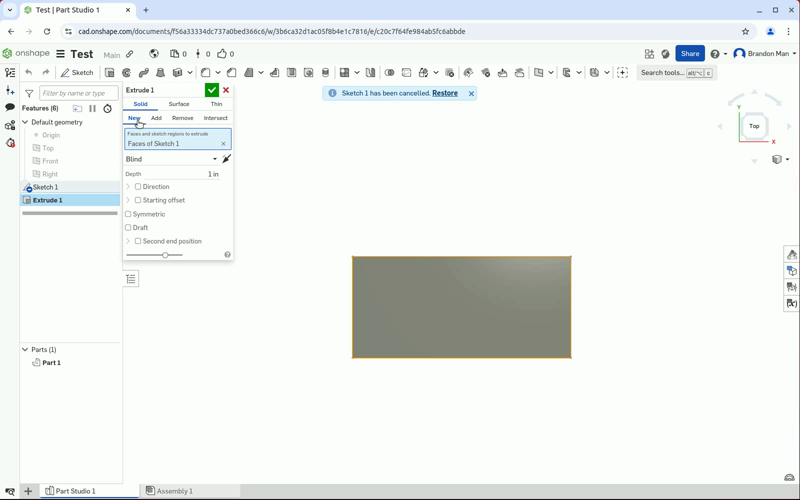
key(tab, 4)
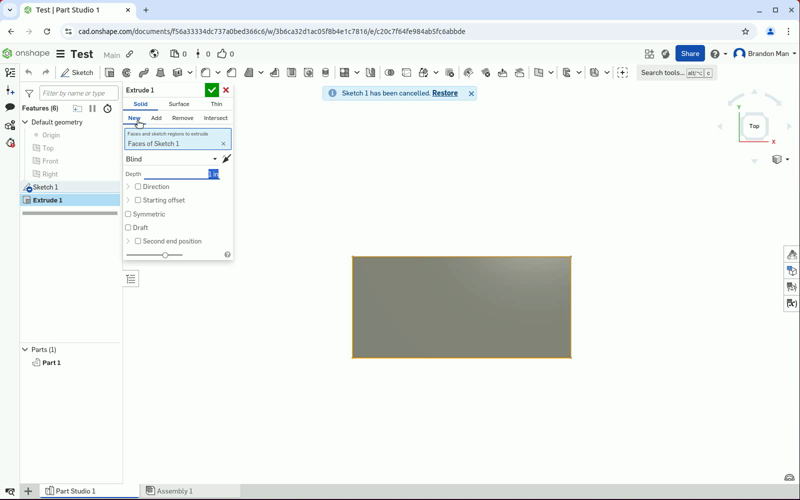
text(23.108)
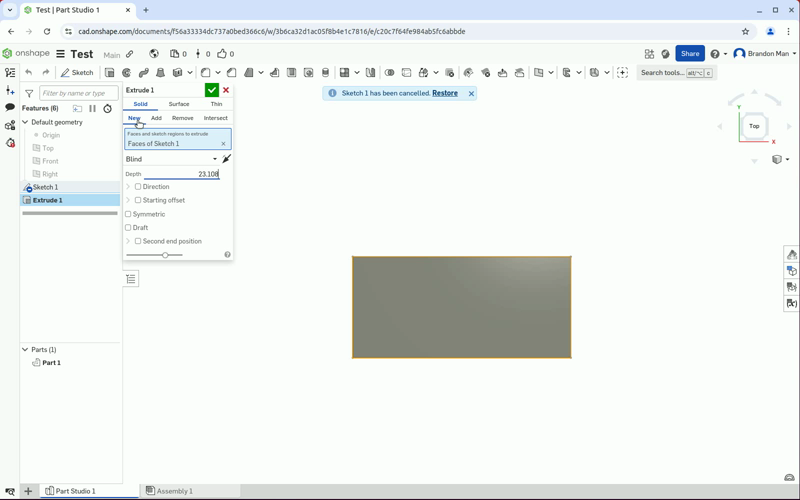
key(enter)
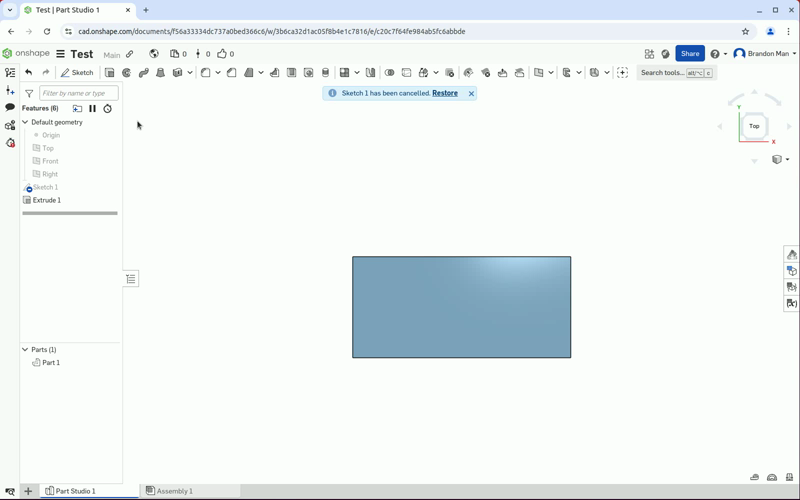
key(shift+h)
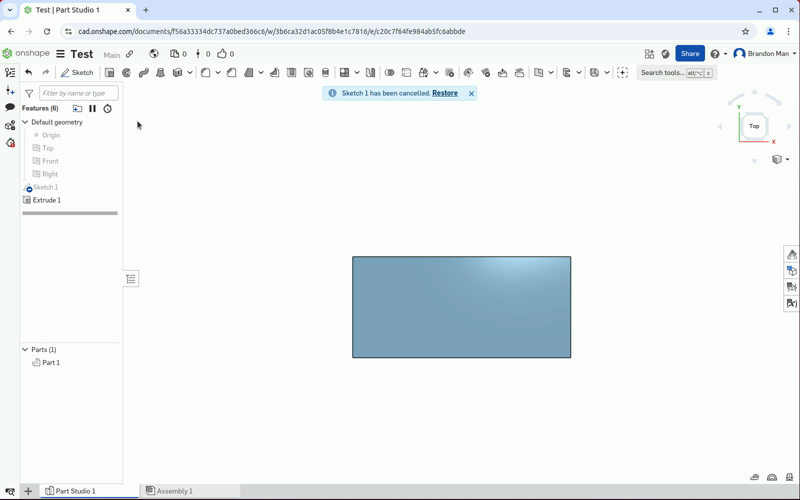
key(shift+h)
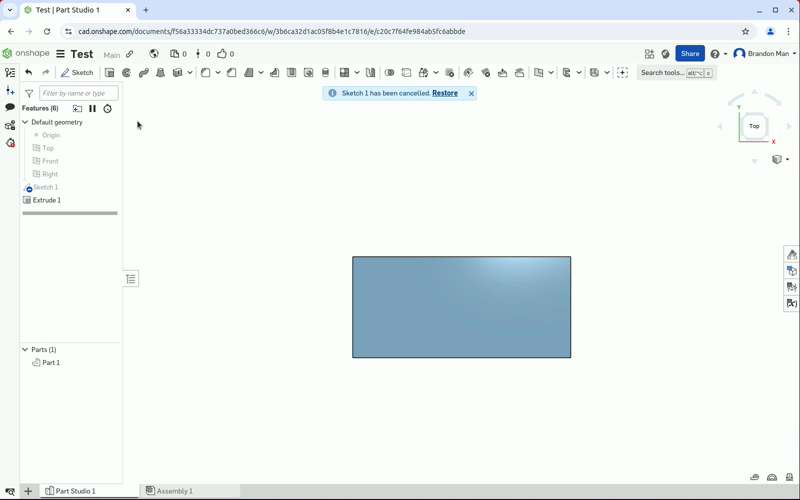
mouse_move(73, 189)
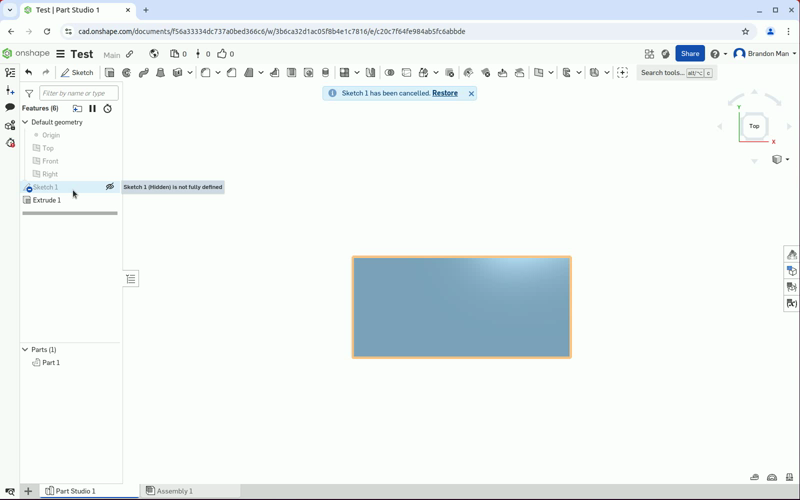
click(73, 189)
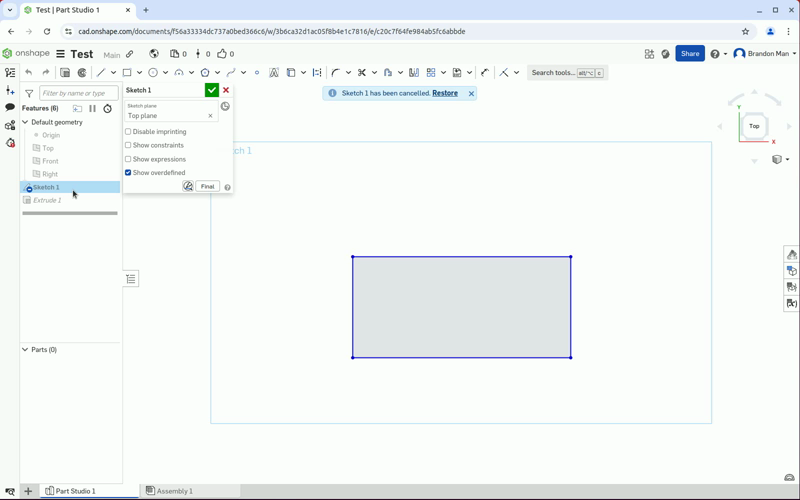
mouse_move(229, 92)
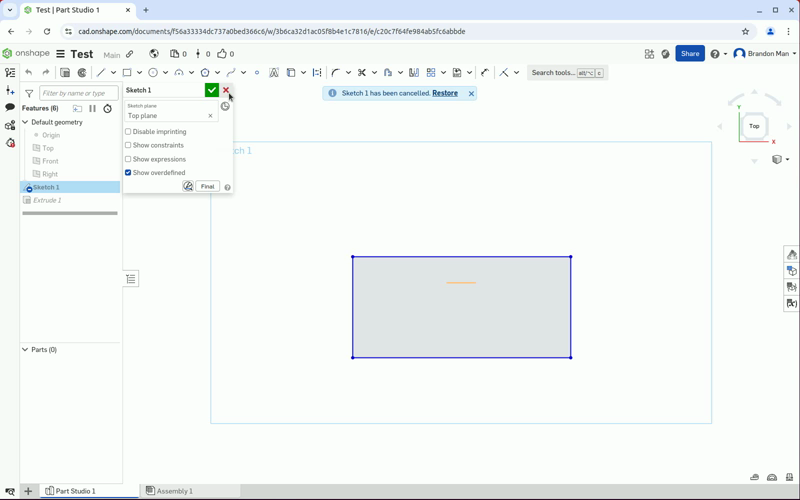
click(229, 92)
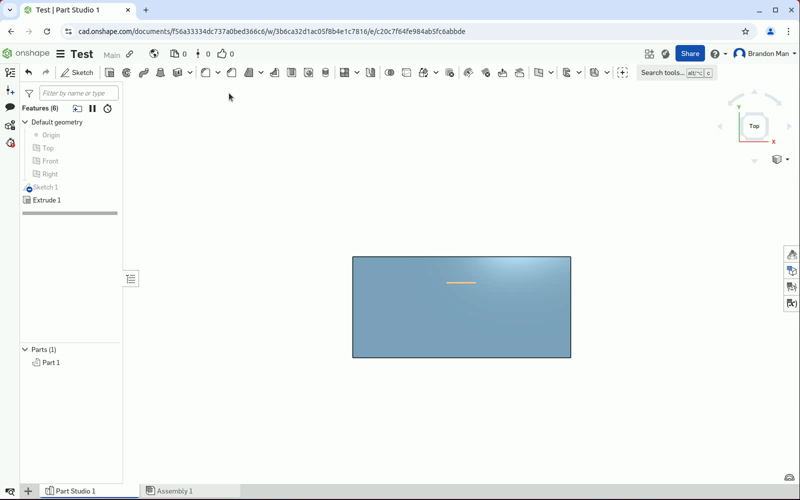
mouse_move(73, 352)
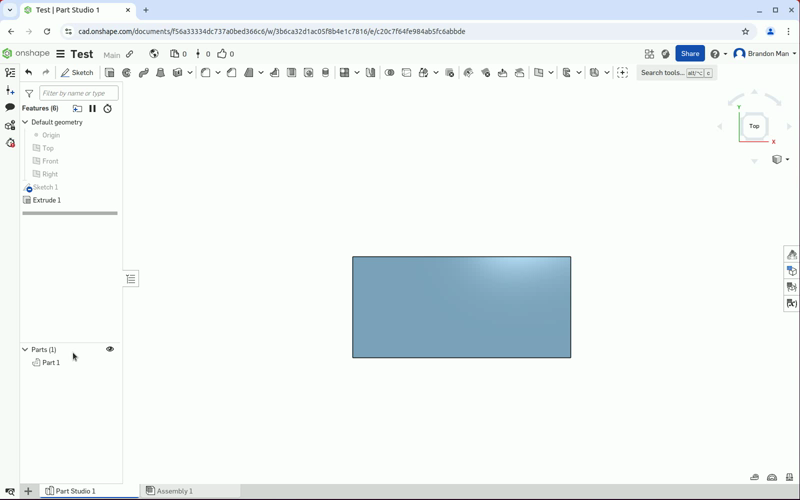
key(y)
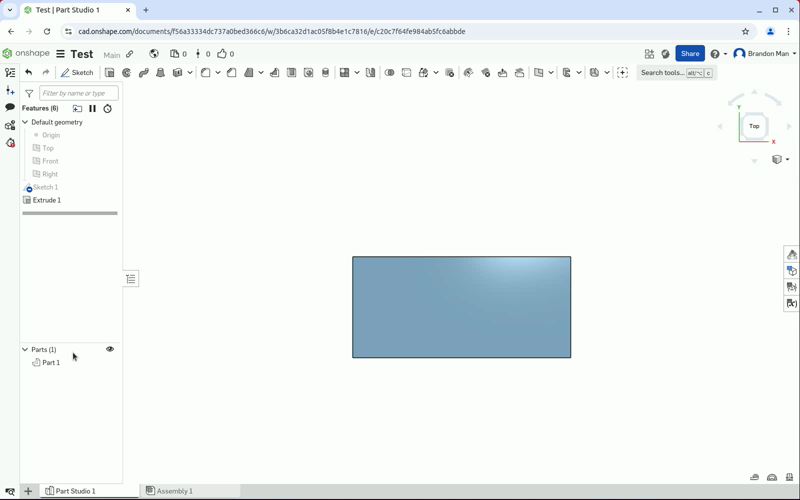
key(shift+p)
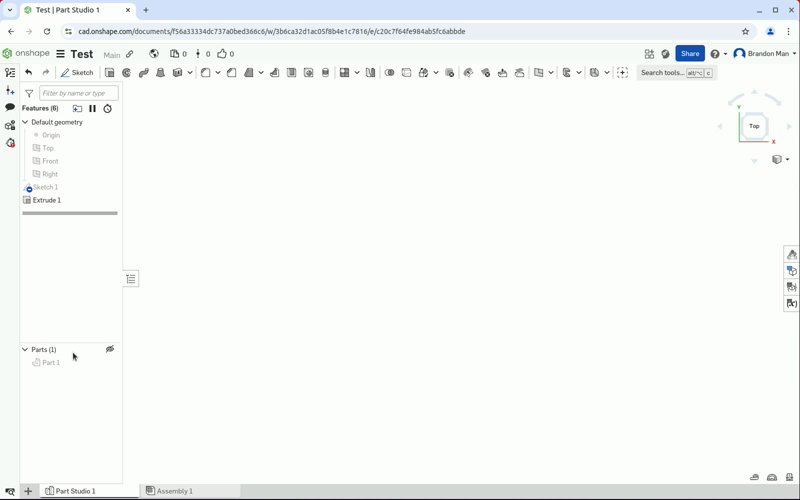
key(space)
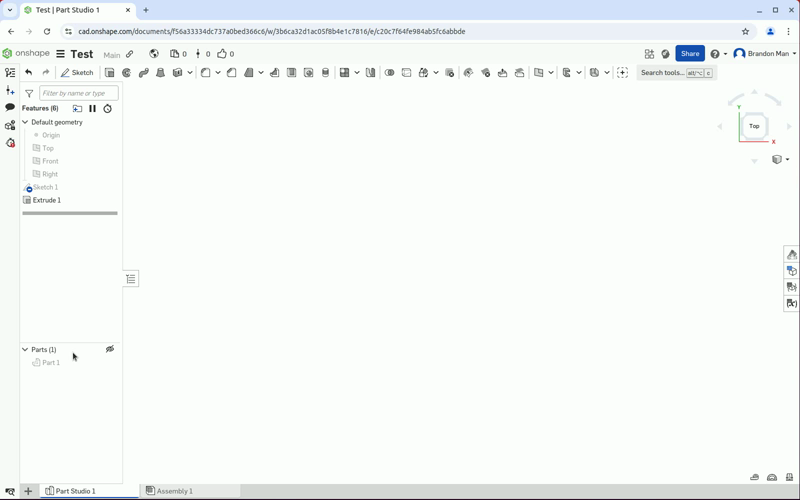
key_down(shift)
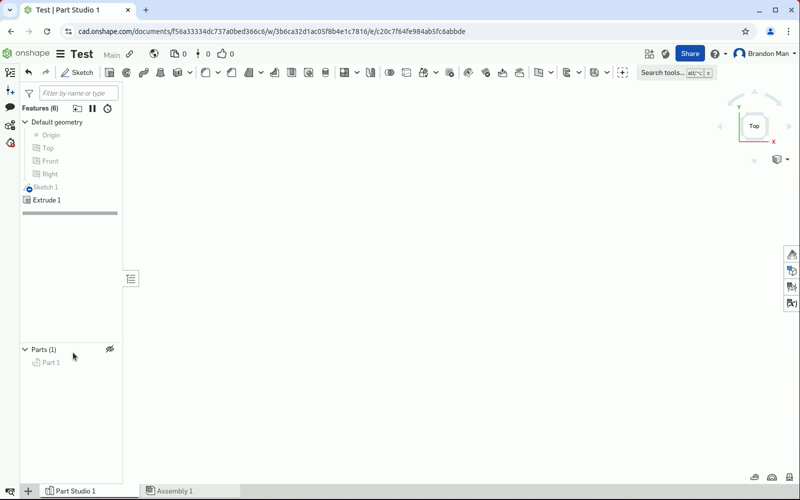
key(up)
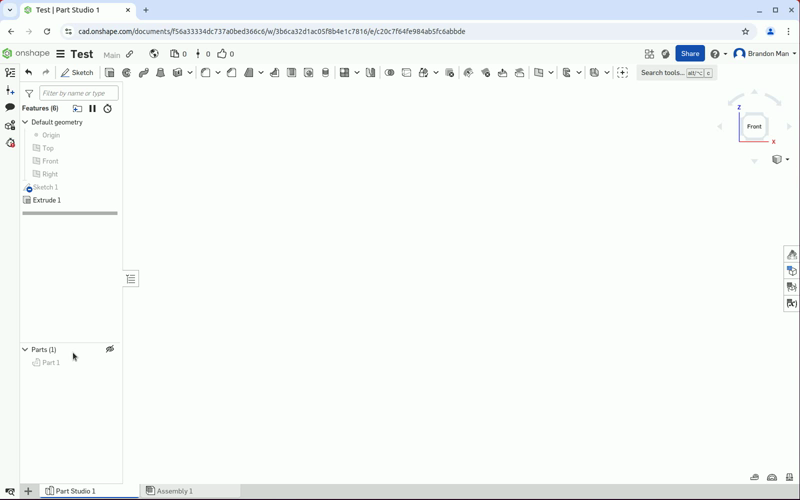
key_up(shift)
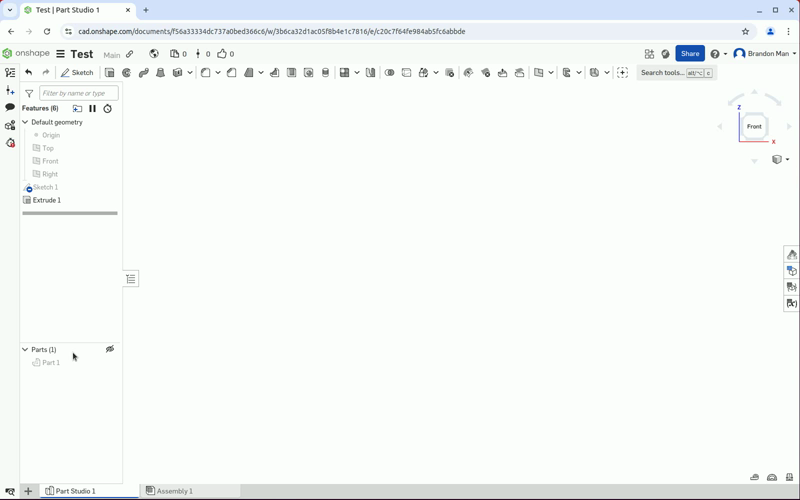
key(space)
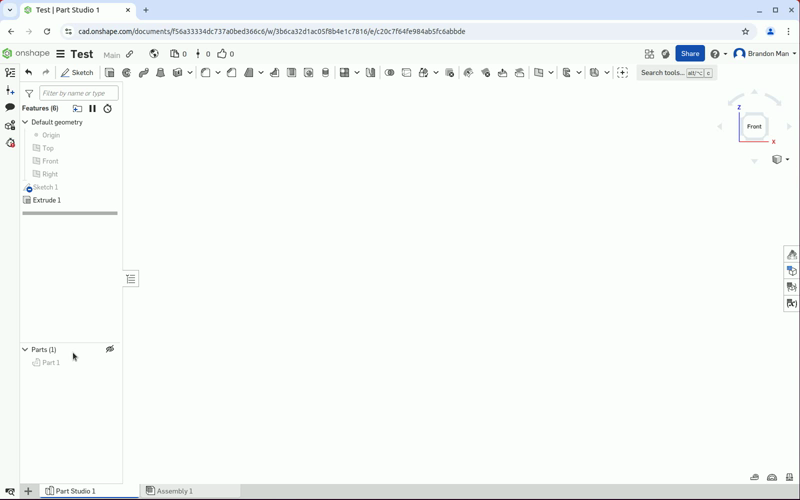
key_down(shift)
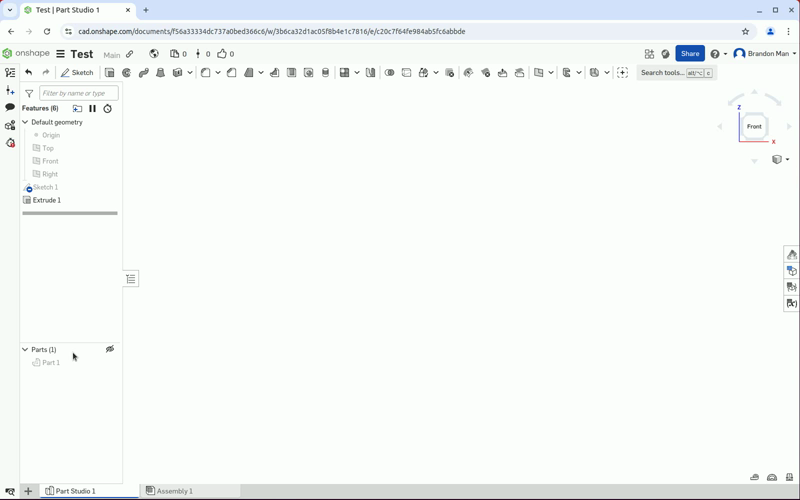
key(left)
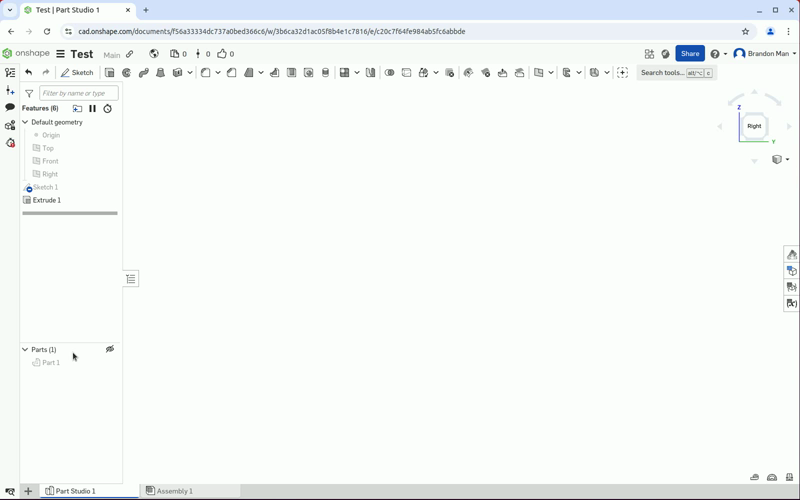
key_up(shift)
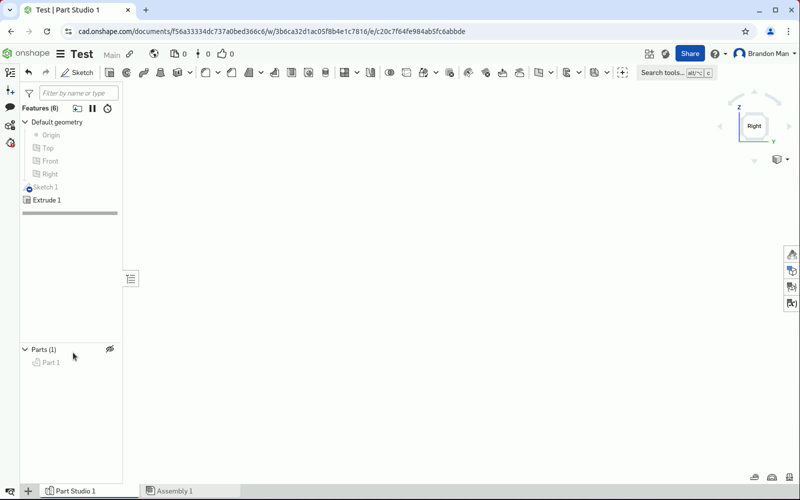
mouse_move(73, 352)
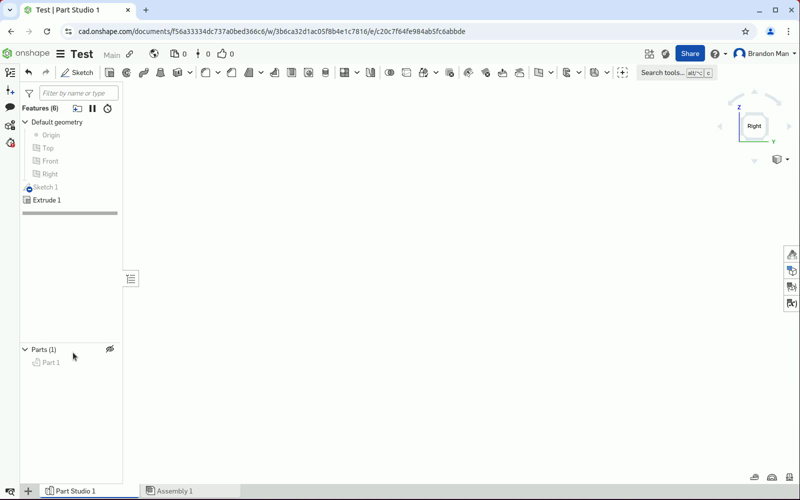
key(shift+y)
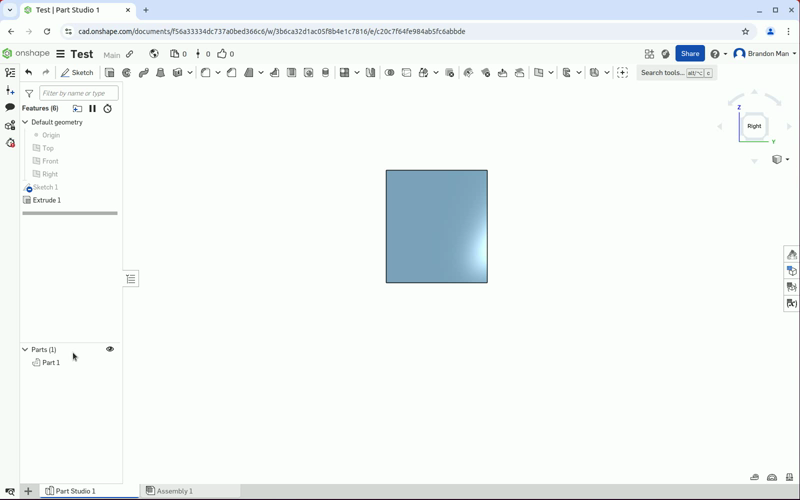
mouse_move(541, 75)
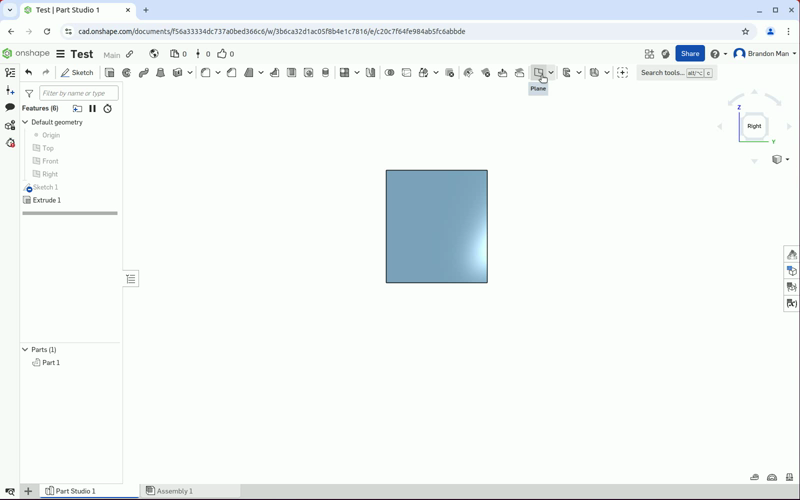
click(541, 75)
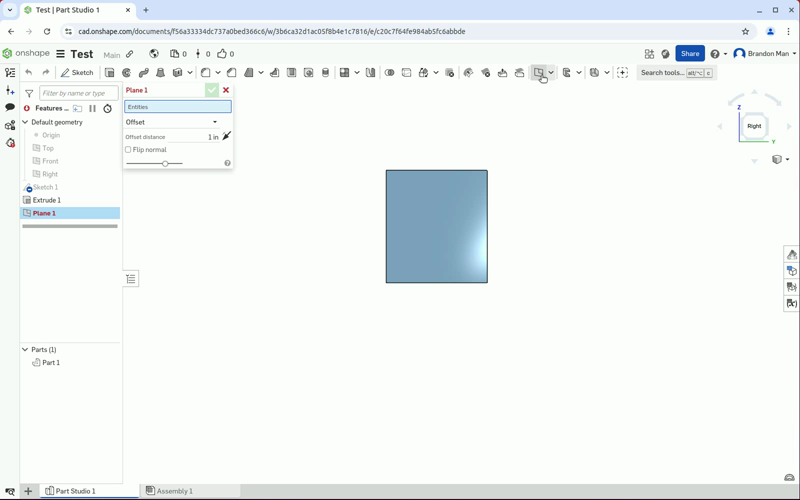
mouse_move(73, 176)
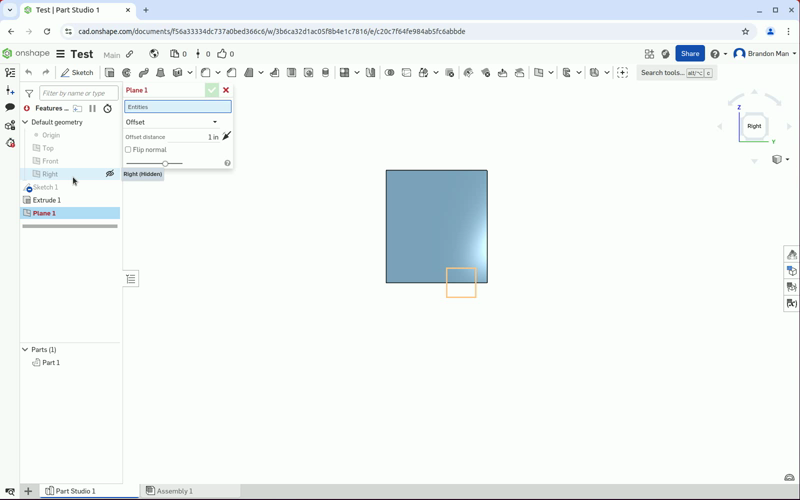
click(73, 176)
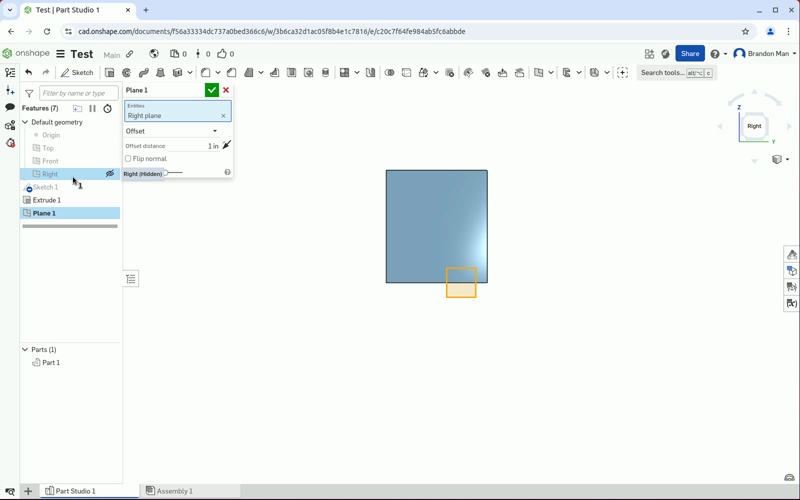
key(tab, 2)
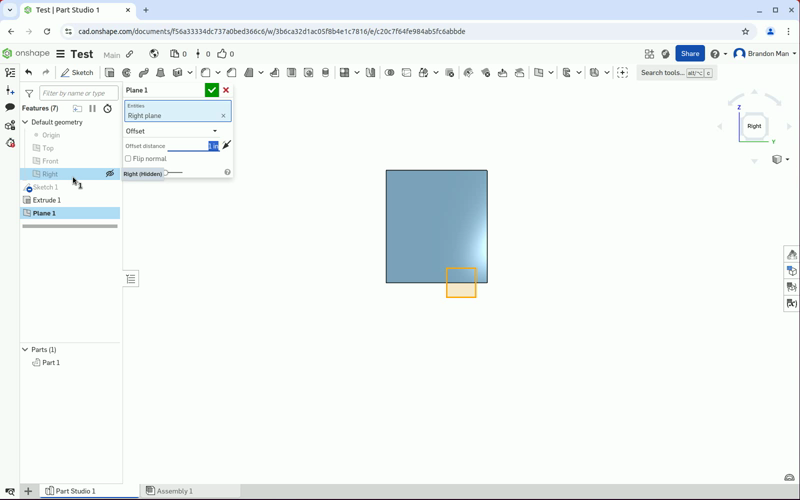
text(22.862)
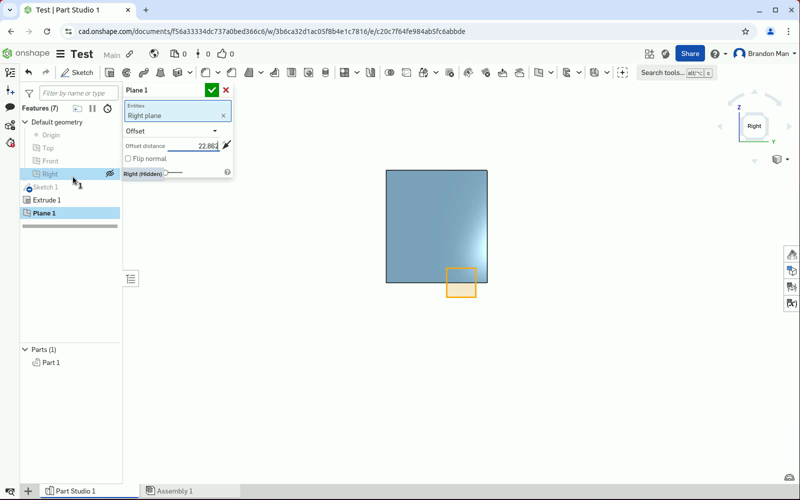
key(enter, 2)
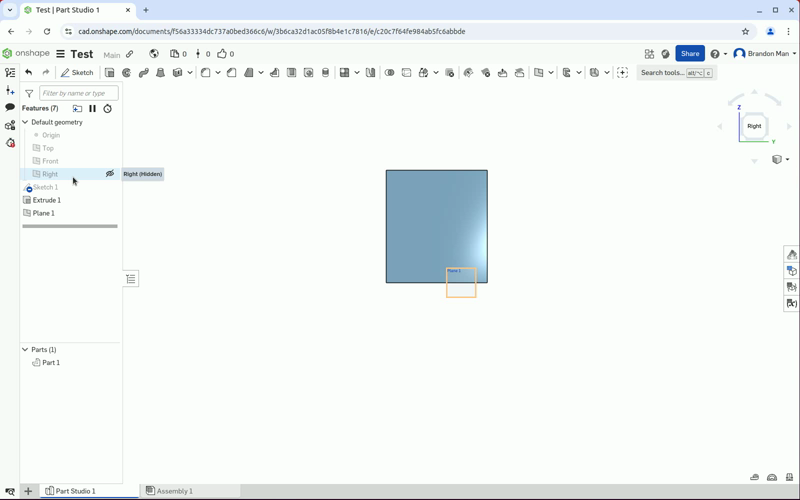
key(shift+s)
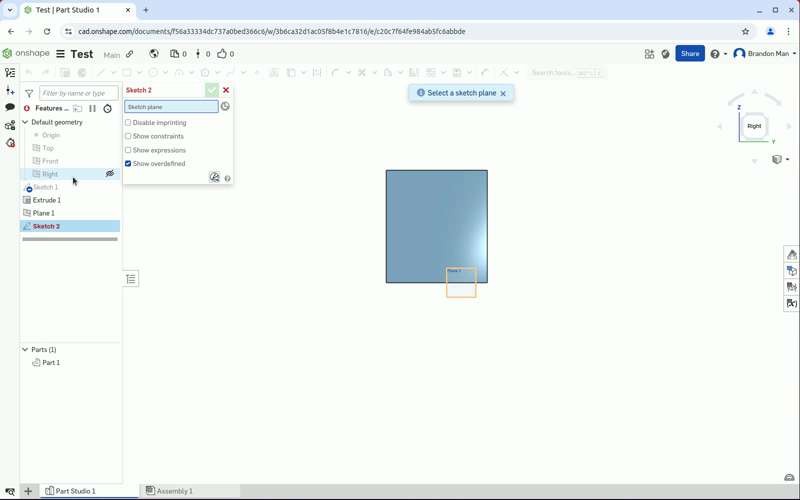
mouse_move(73, 215)
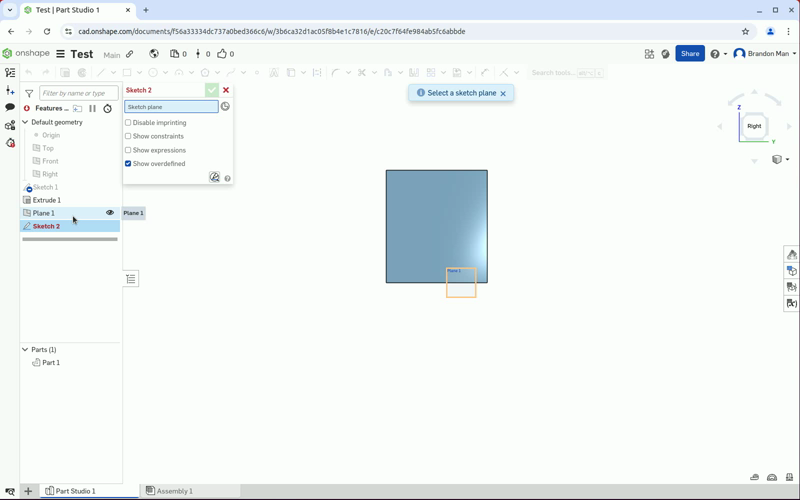
click(73, 215)
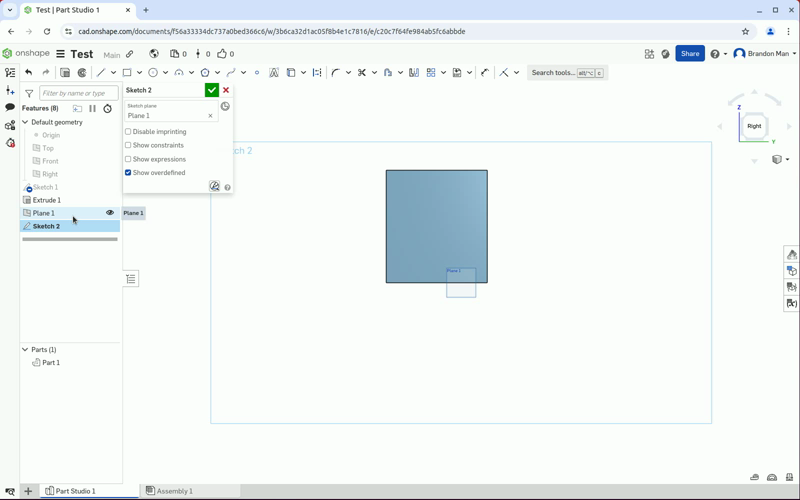
mouse_move(73, 352)
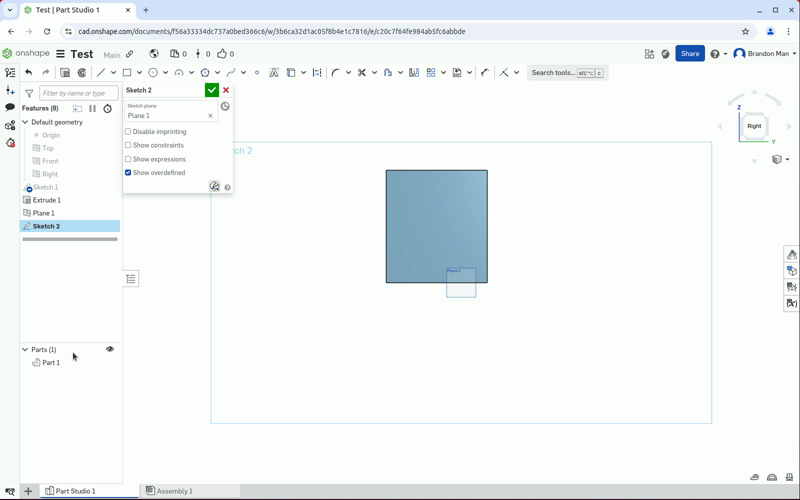
key(y)
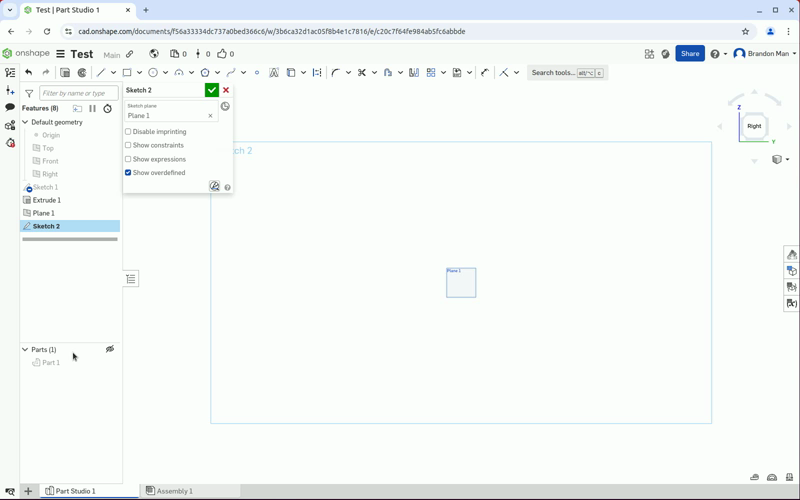
key(l)
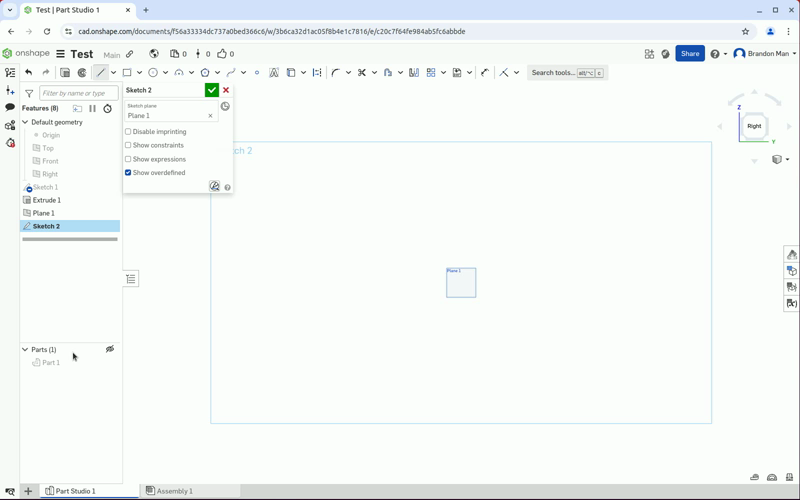
key_down(shift)
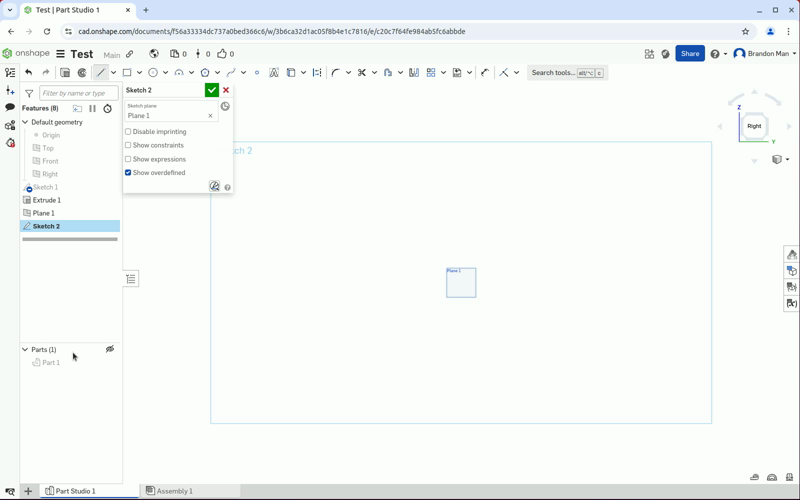
mouse_move(418, 232)
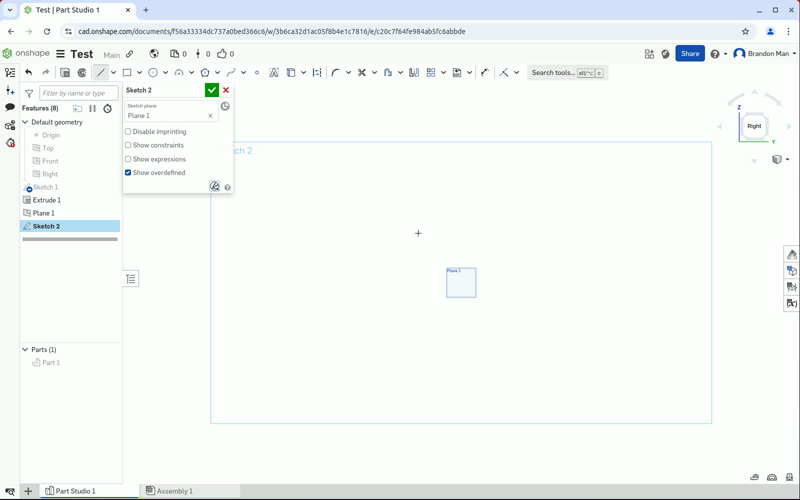
click(418, 232)
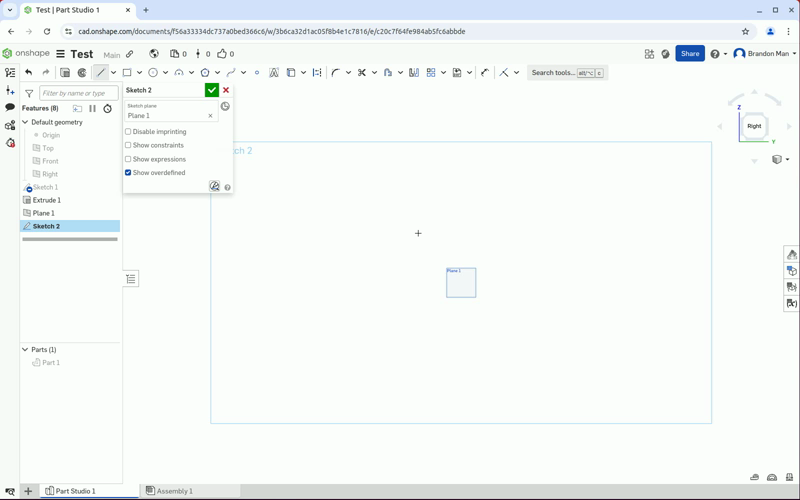
key_up(shift)
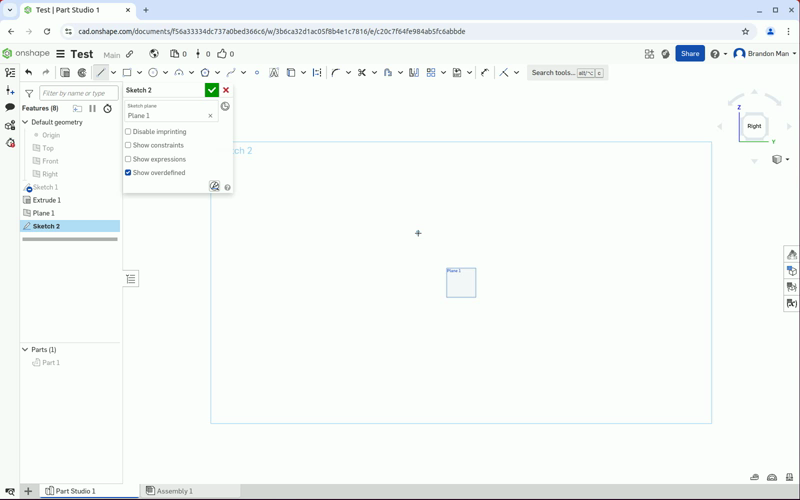
key_down(shift)
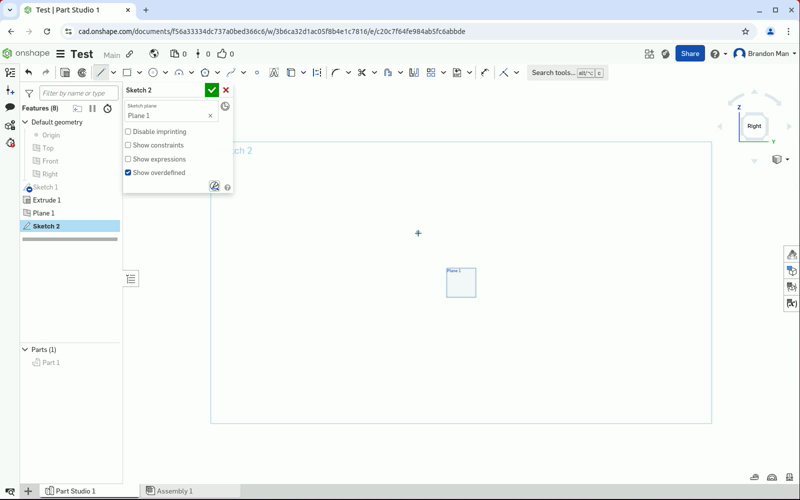
mouse_move(487, 232)
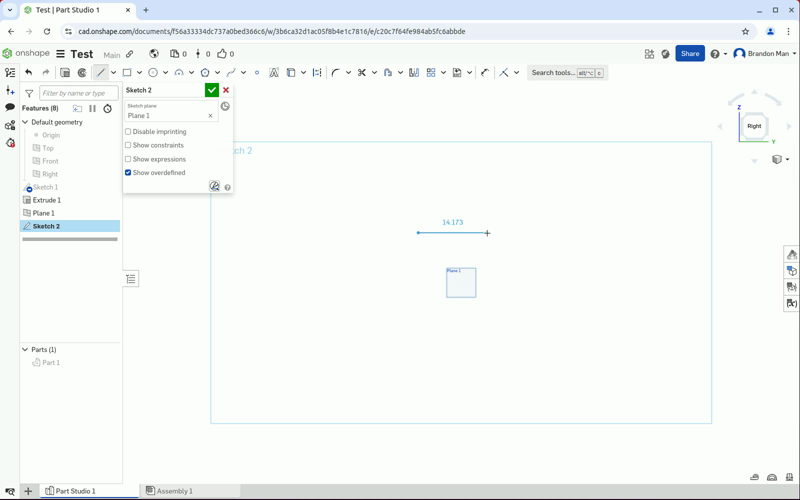
click(487, 232)
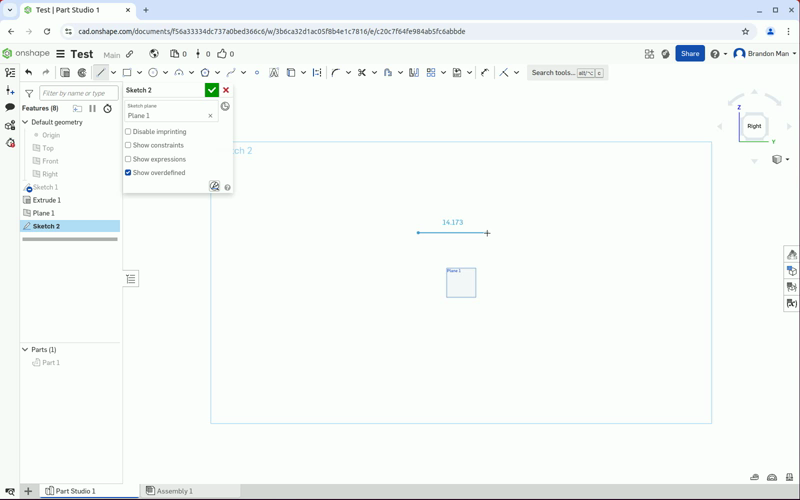
key_up(shift)
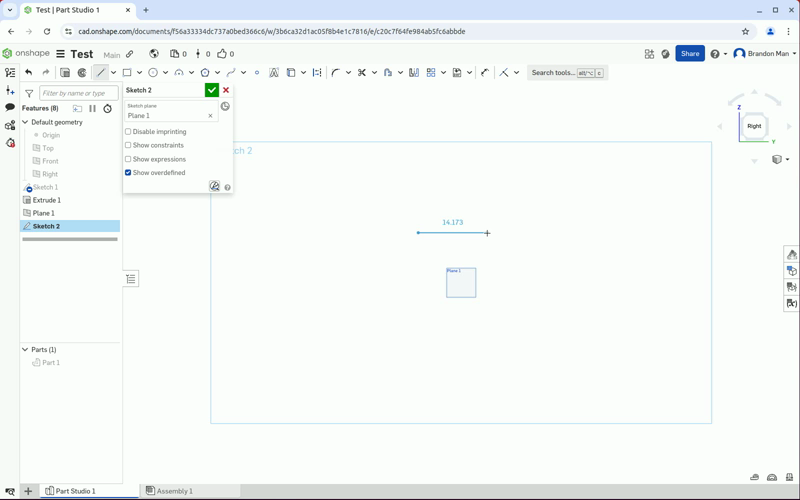
key_down(shift)
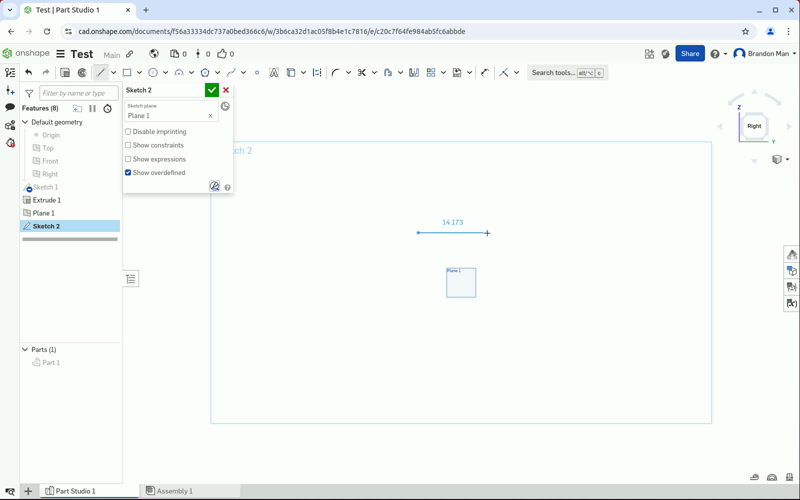
mouse_move(487, 169)
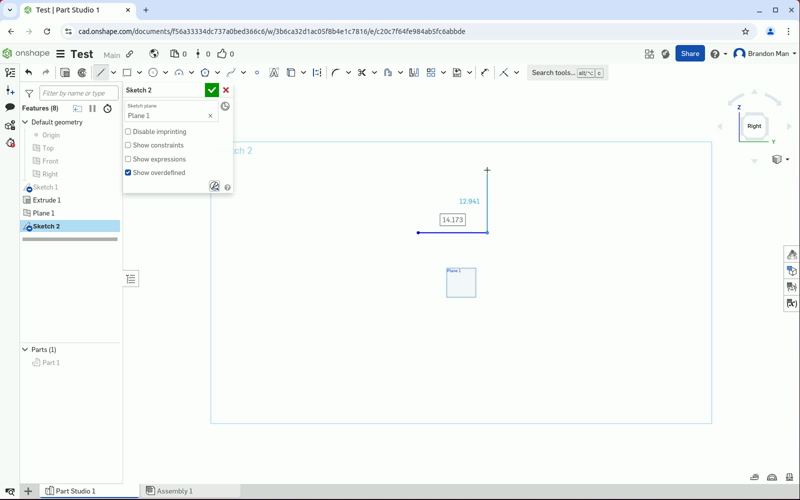
click(487, 169)
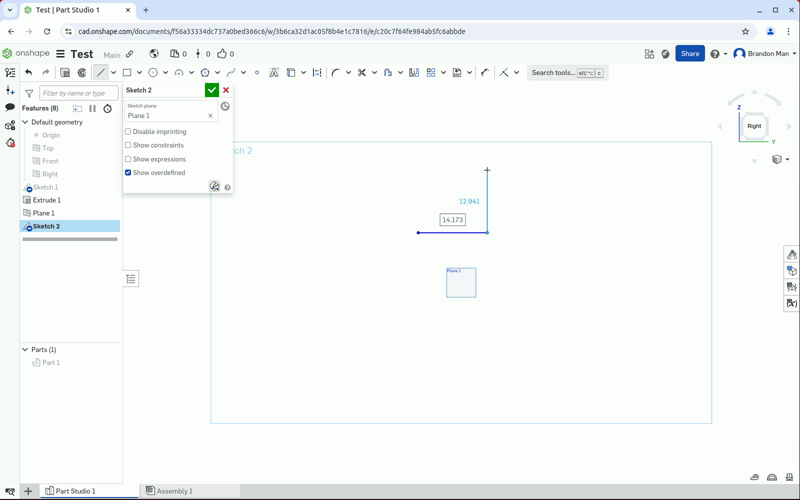
key_up(shift)
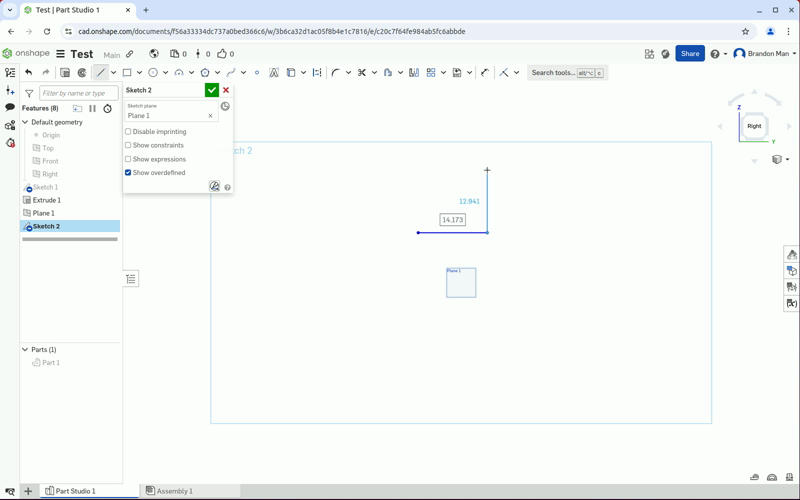
key_down(shift)
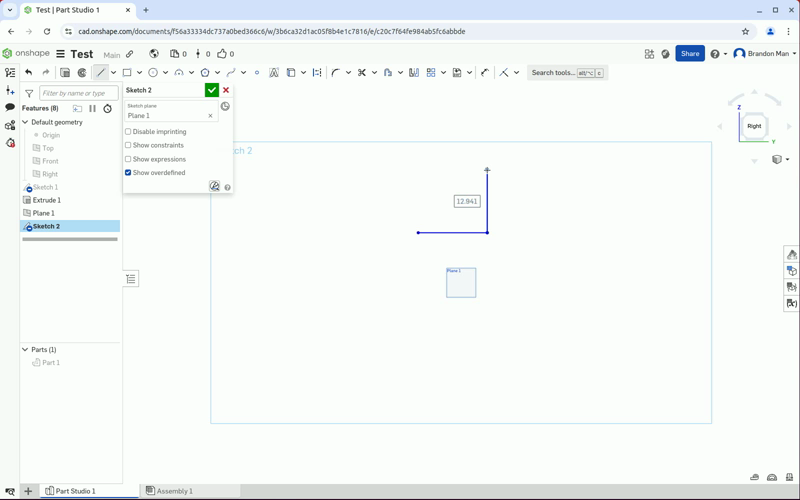
mouse_move(418, 169)
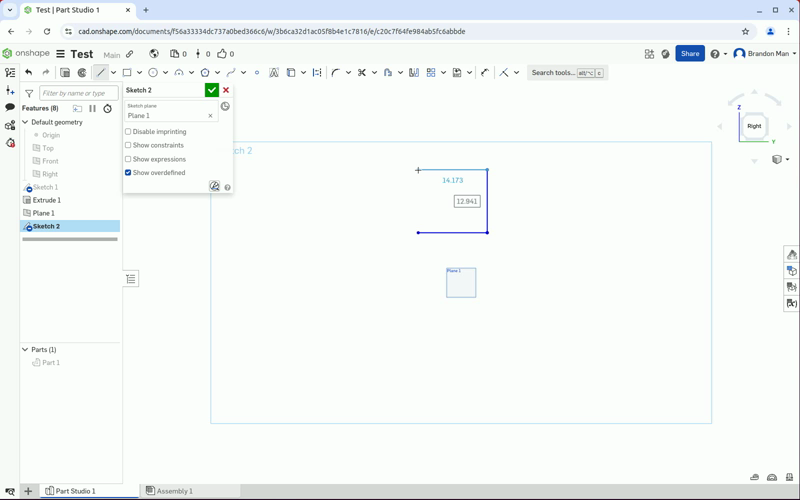
click(418, 169)
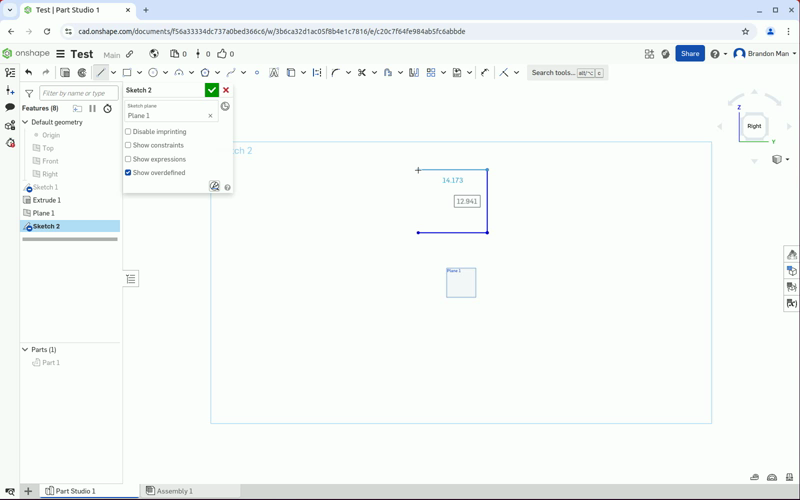
key_up(shift)
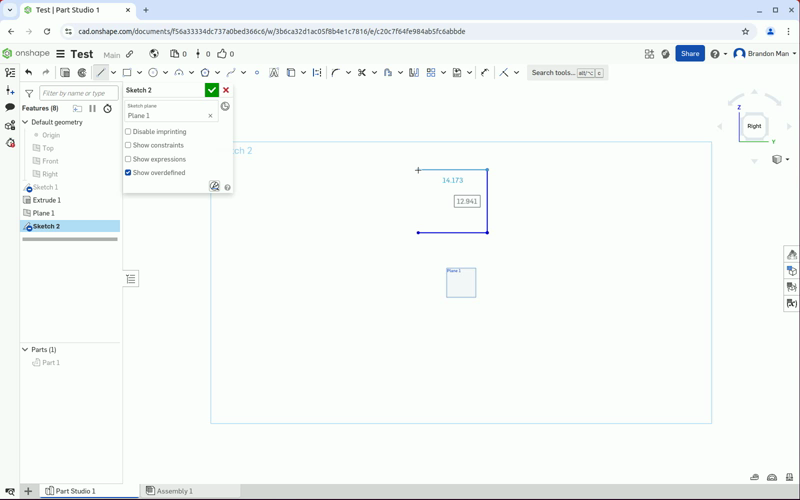
key_down(shift)
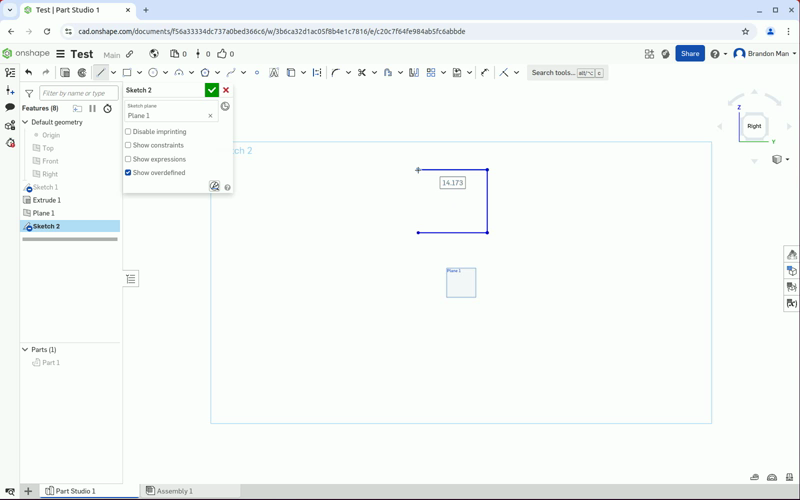
mouse_move(418, 232)
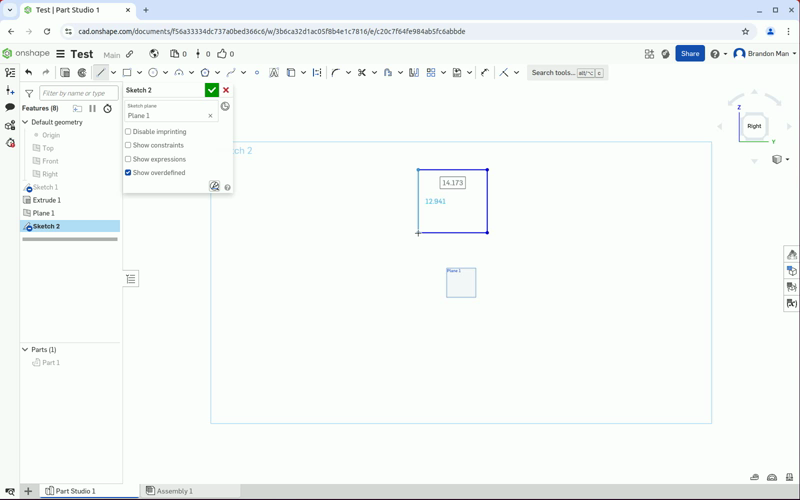
key_up(shift)
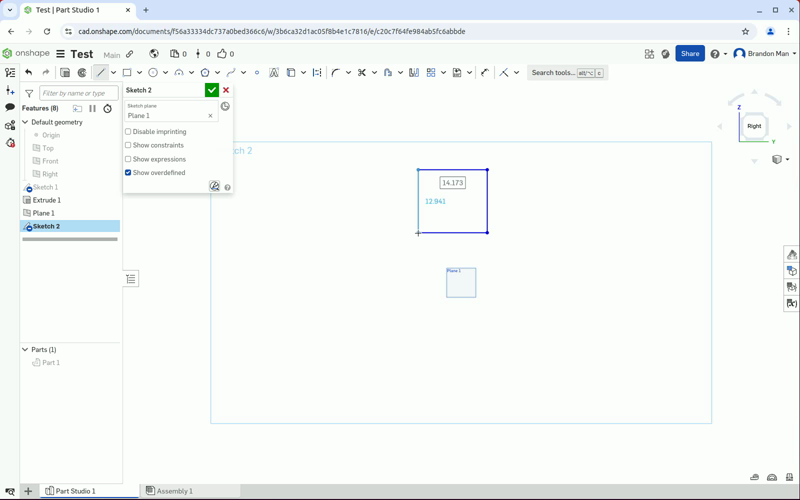
click(418, 232)
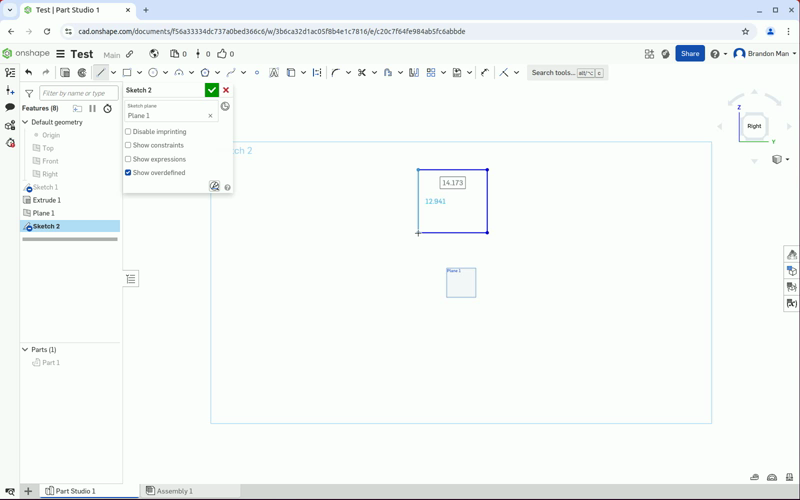
key(esc)
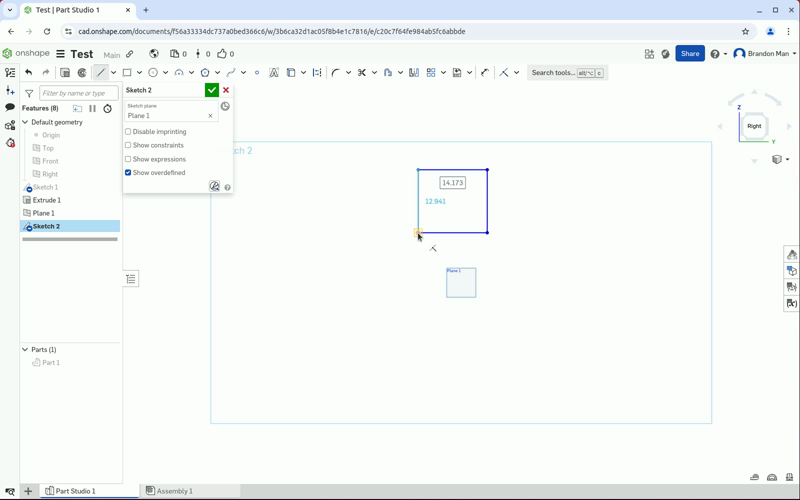
mouse_move(483, 211)
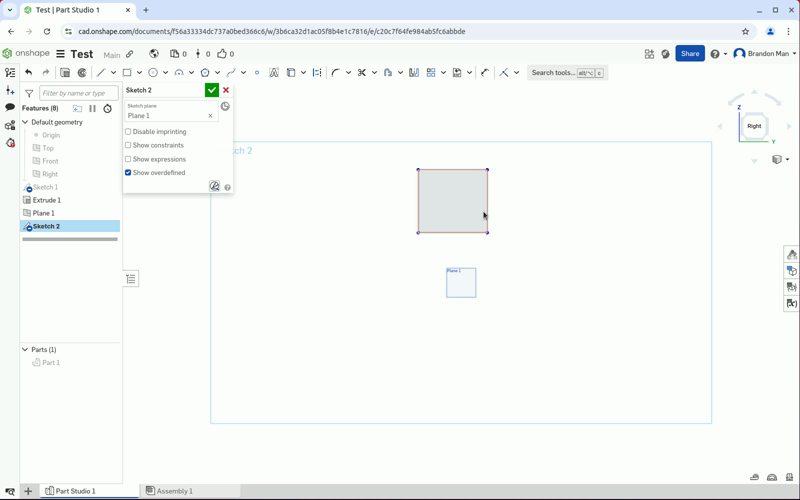
click(483, 211)
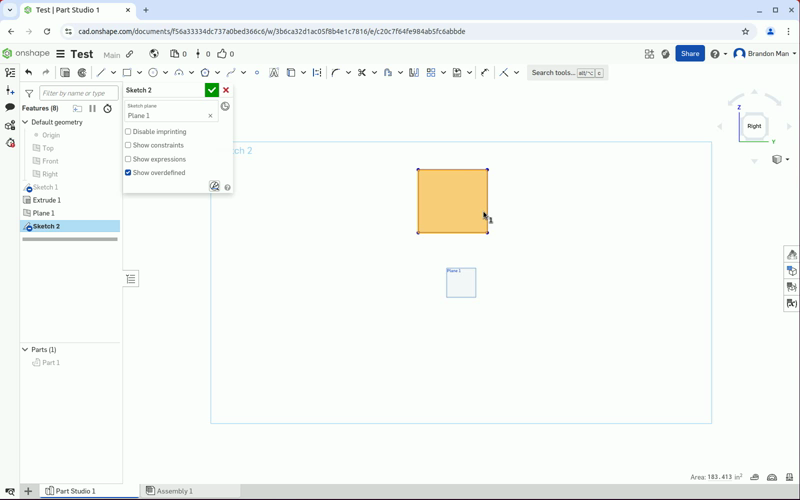
mouse_move(73, 352)
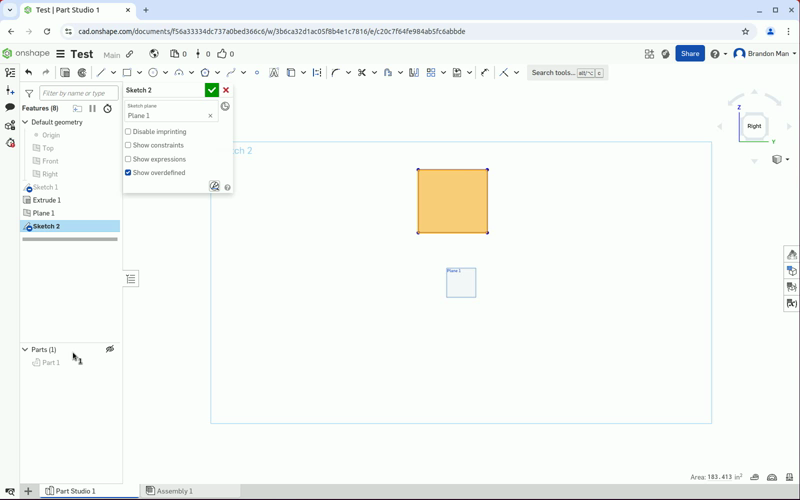
key(shift+y)
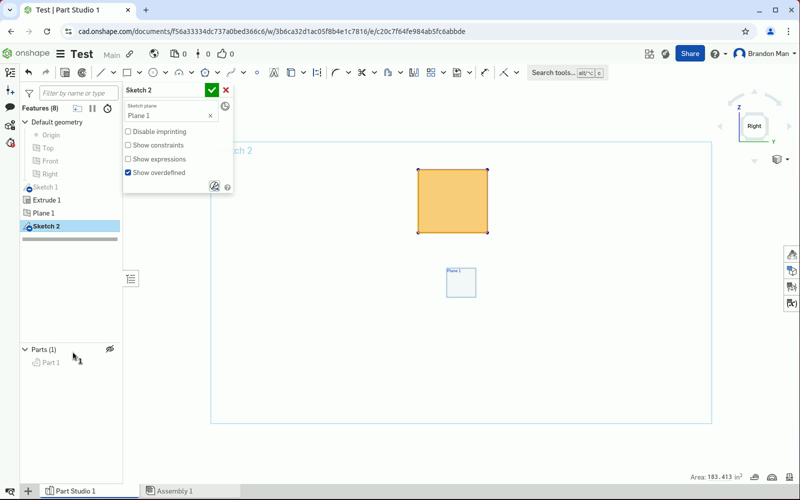
key(shift+e)
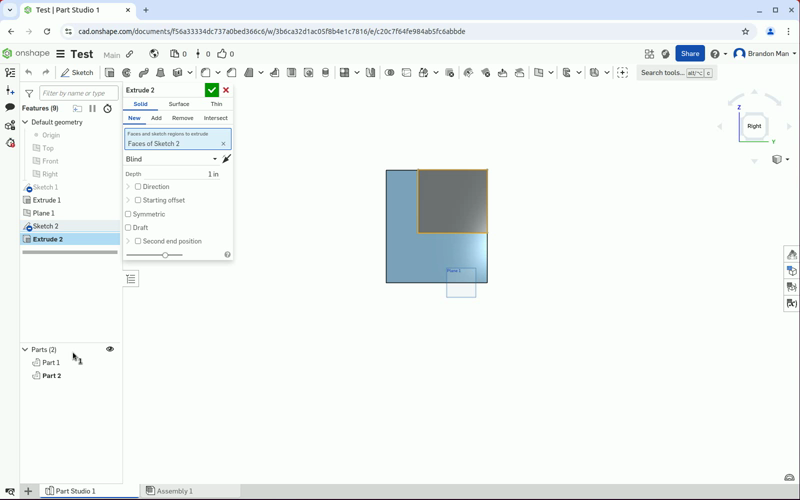
mouse_move(143, 106)
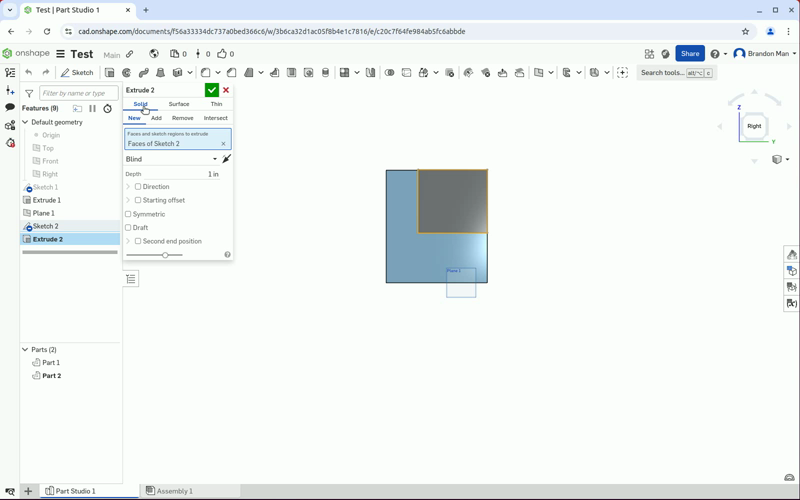
click(143, 106)
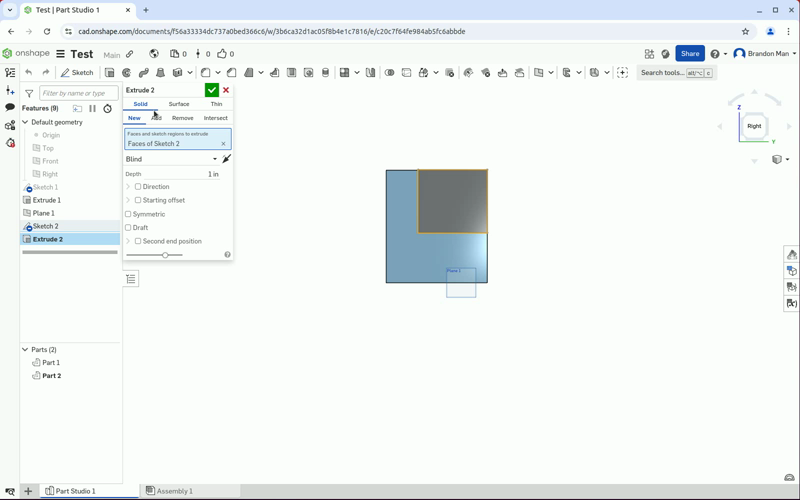
mouse_move(186, 120)
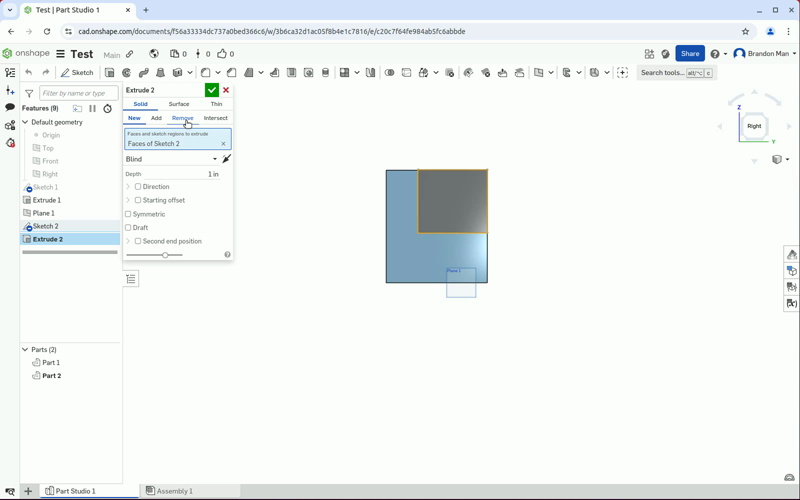
click(186, 120)
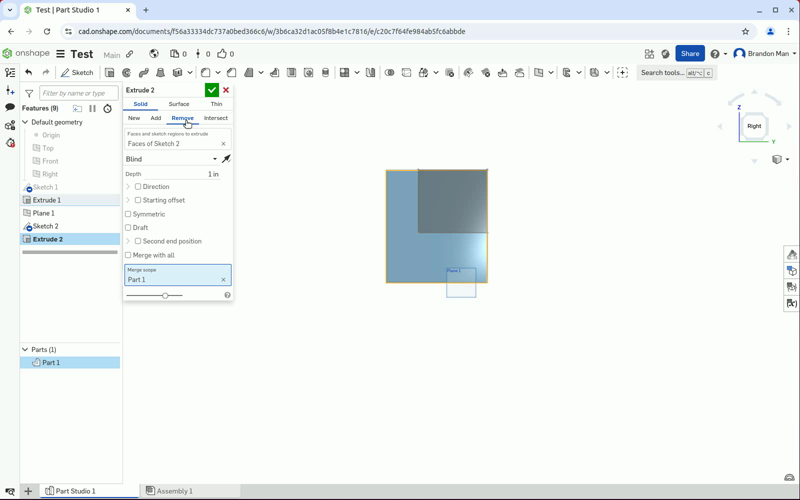
key(tab, 4)
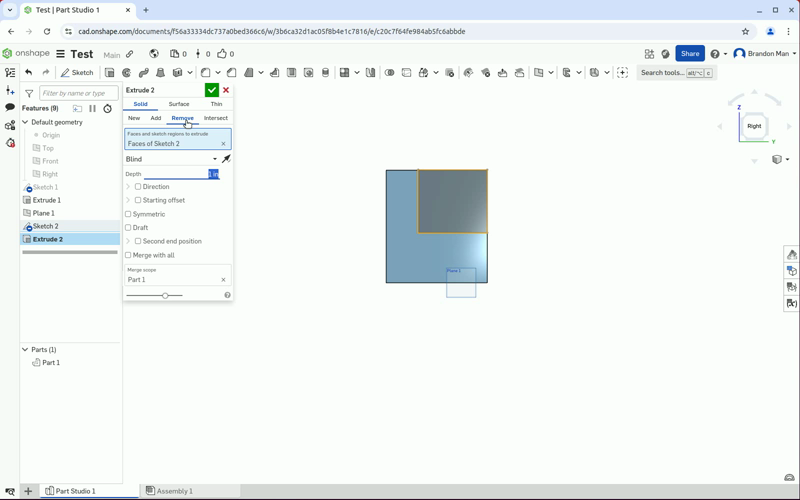
text(30.811)
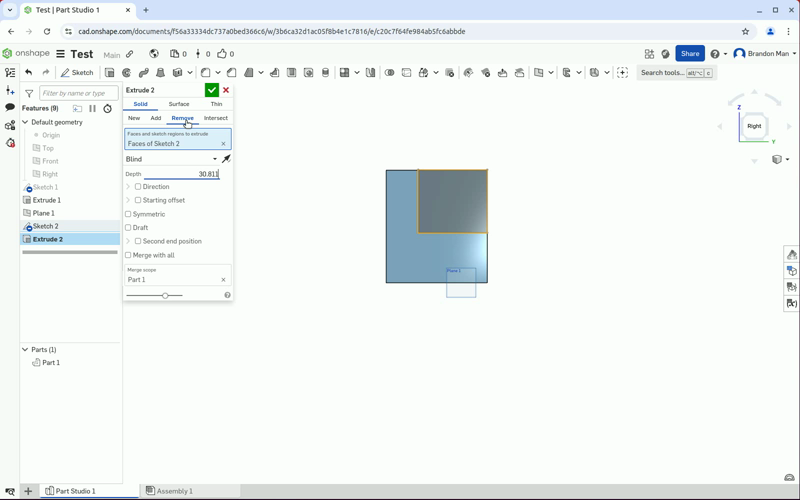
key(tab, 6)
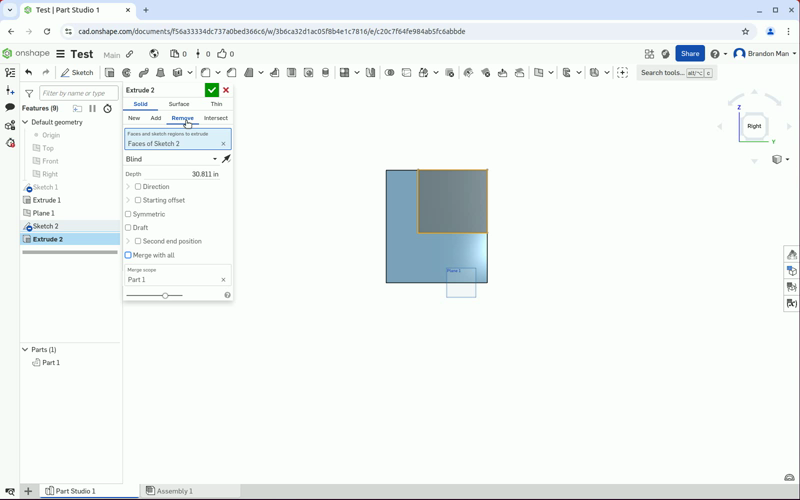
key(space)
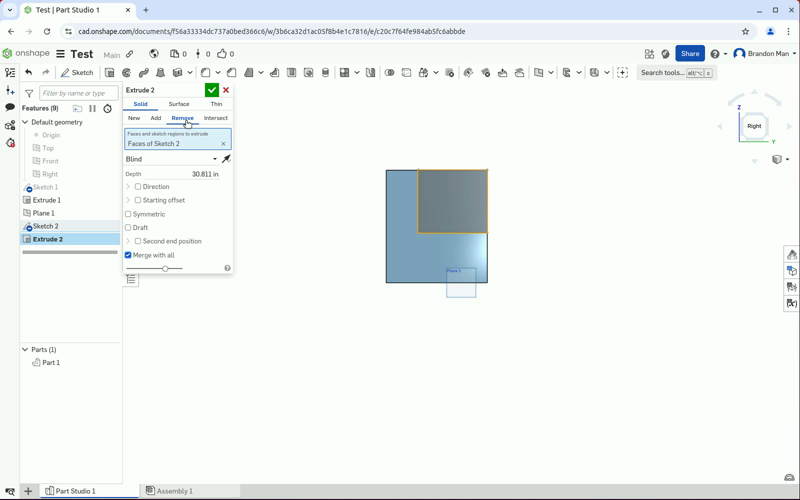
key(enter)
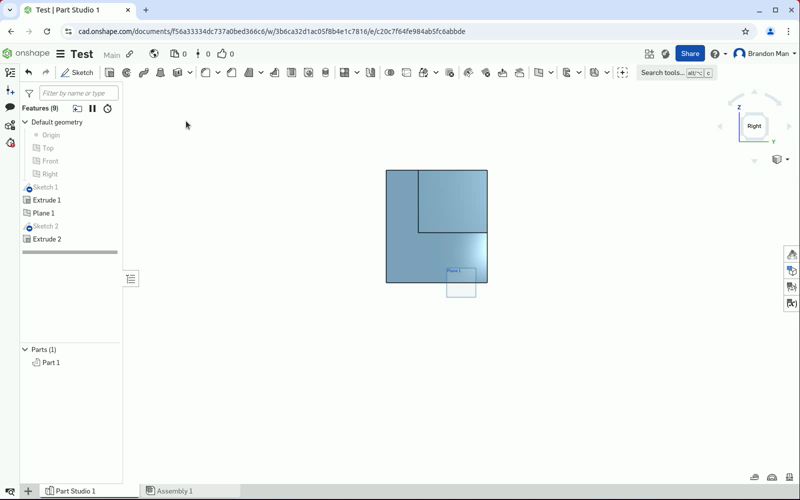
key(shift+h)
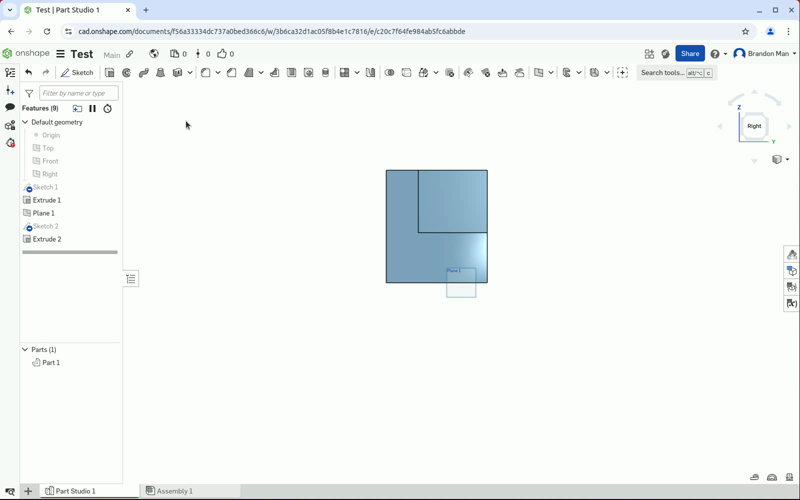
key(shift+h)
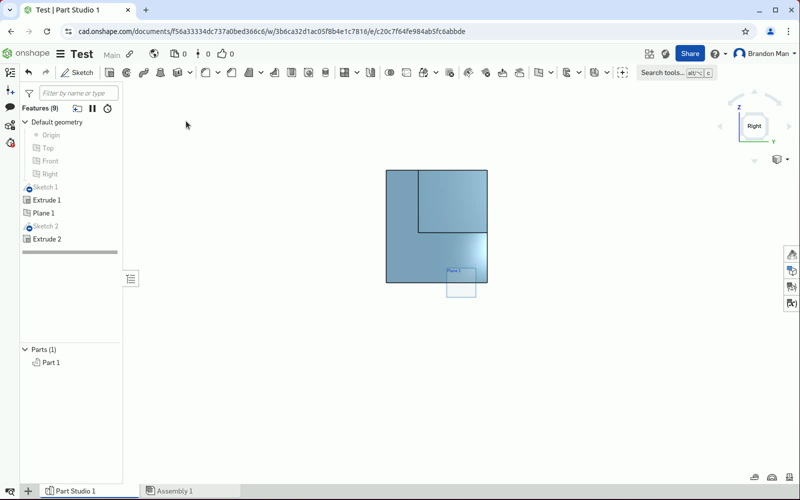
key(shift+7)
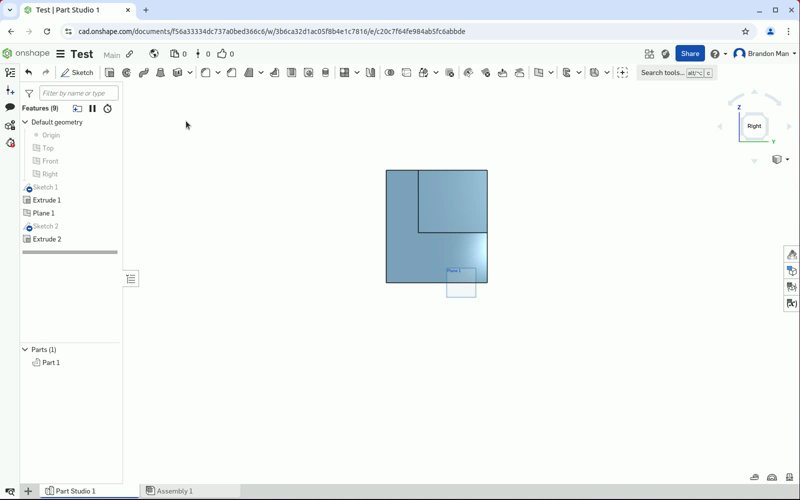
key(right, 2)
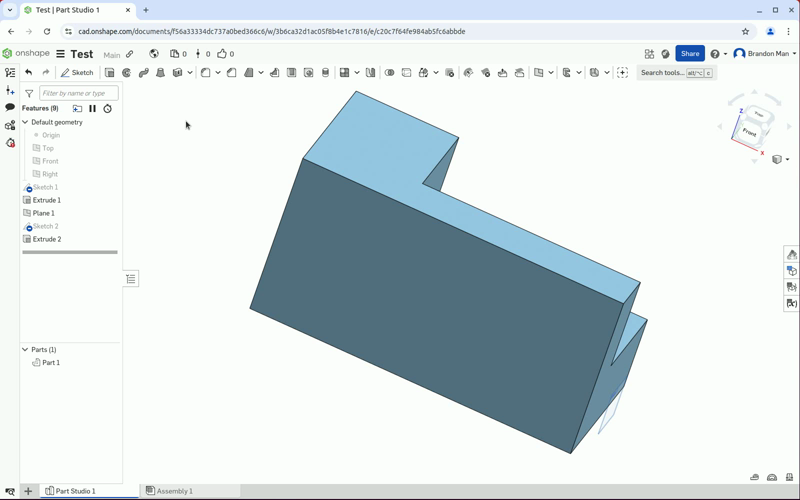
key(down, 2)
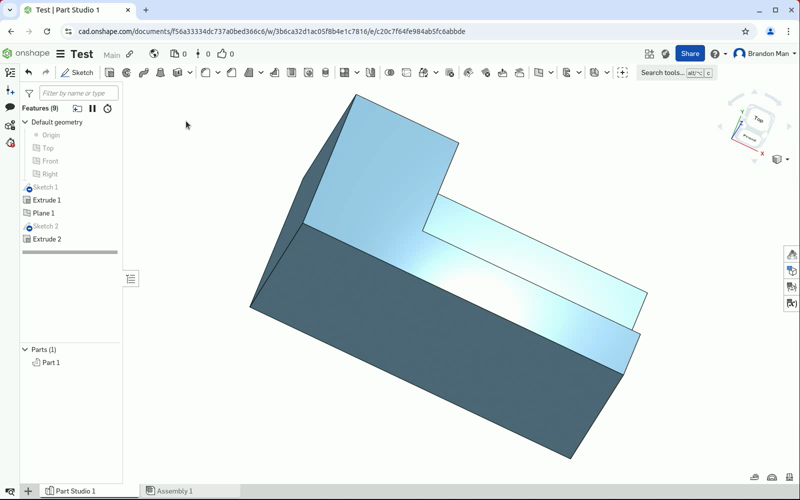
key(up, 2)
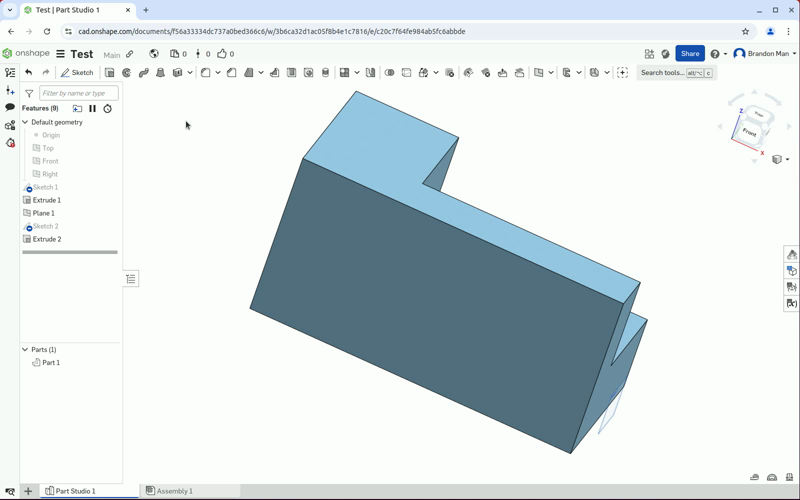
key(left, 2)
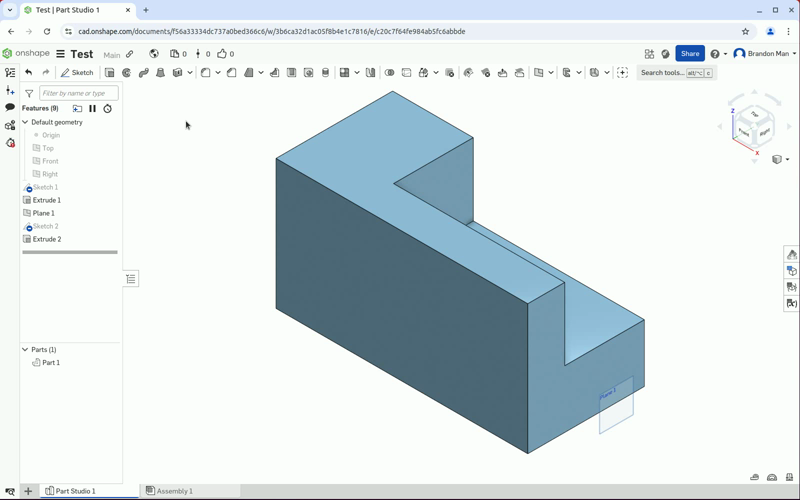
mouse_move(73, 189)
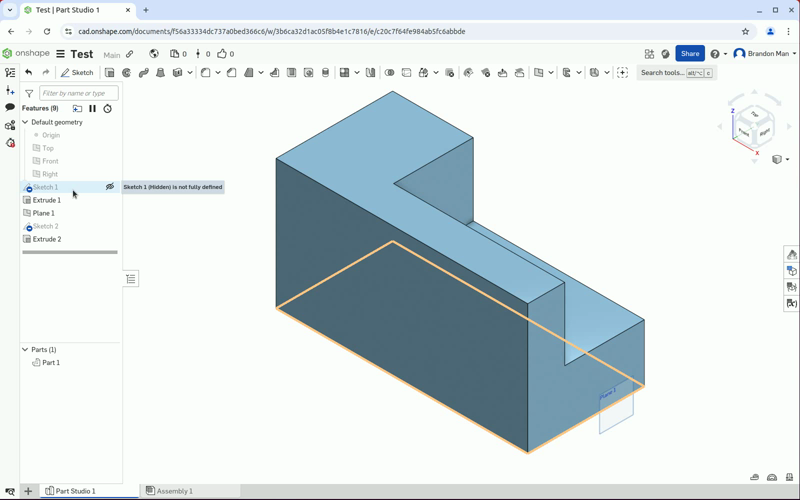
click(73, 189)